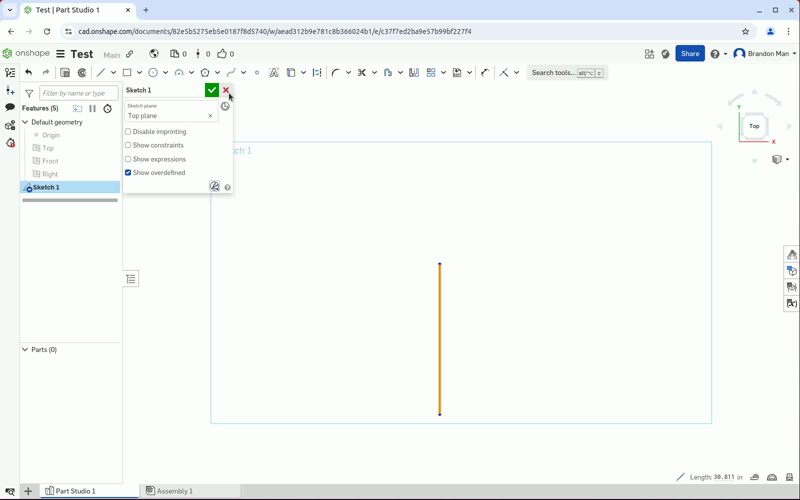
key(shift+h)
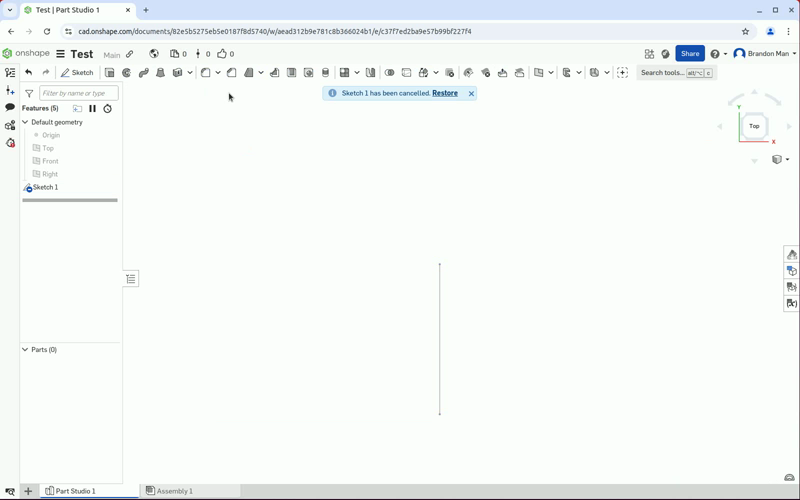
key(shift+s)
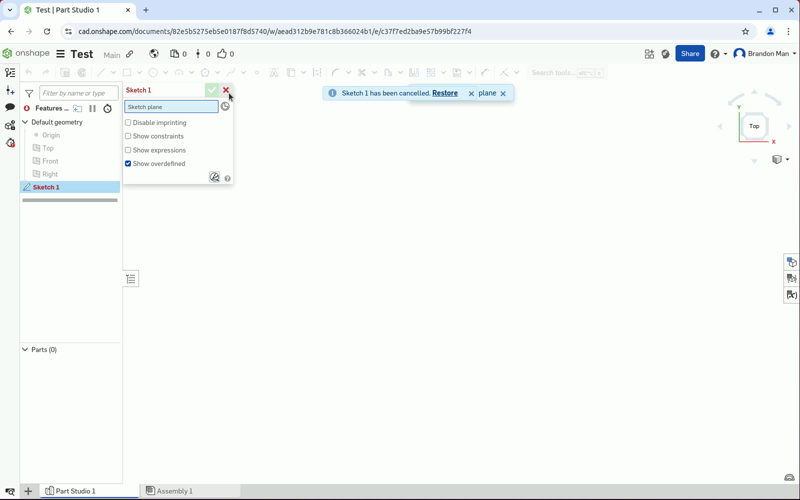
mouse_move(73, 150)
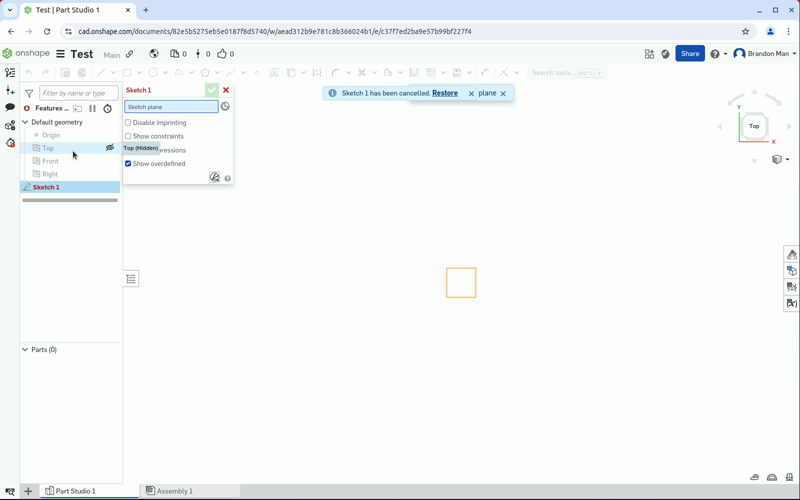
click(73, 150)
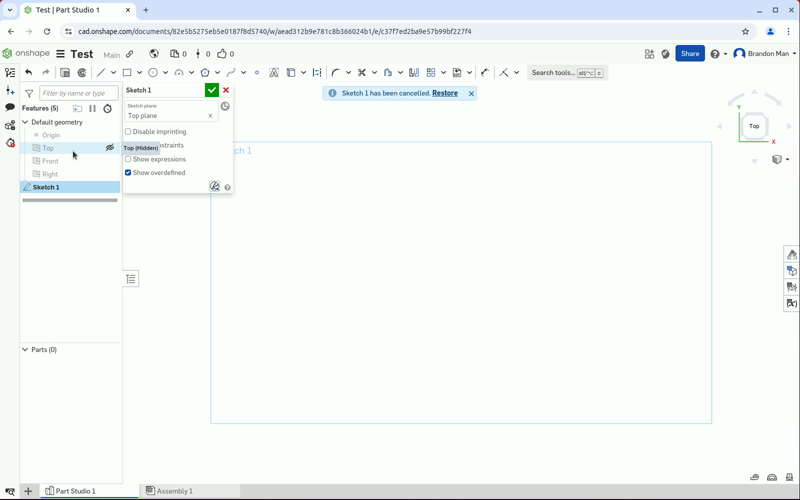
mouse_move(73, 352)
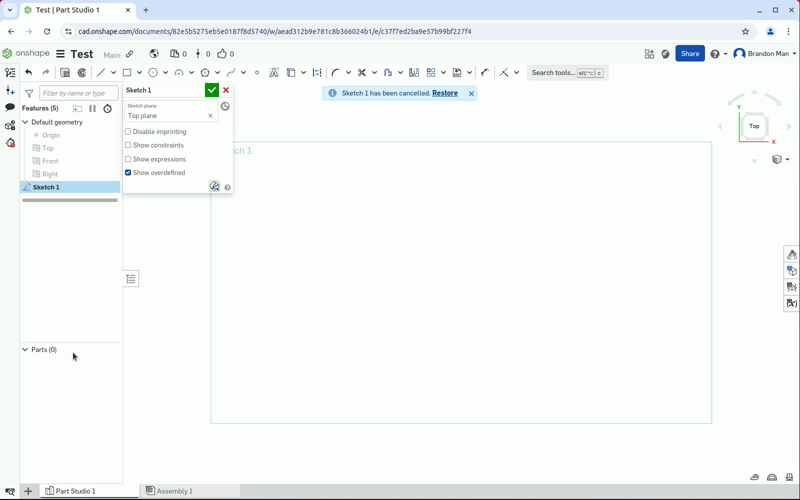
key(y)
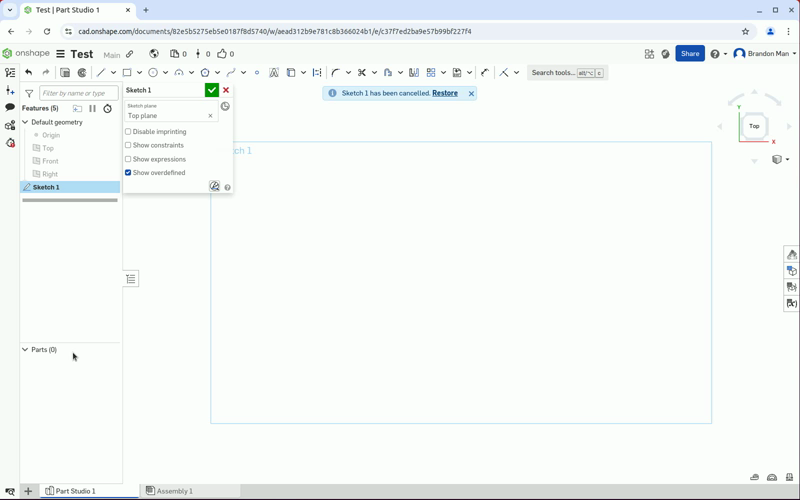
key(l)
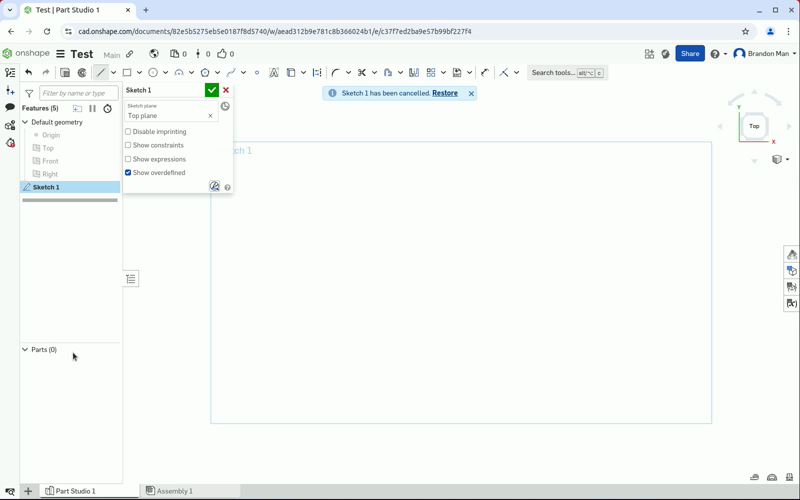
key_down(shift)
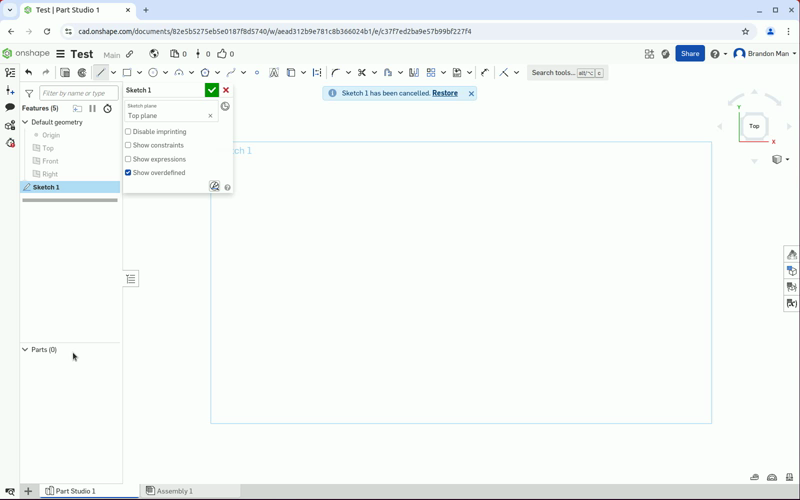
mouse_move(460, 282)
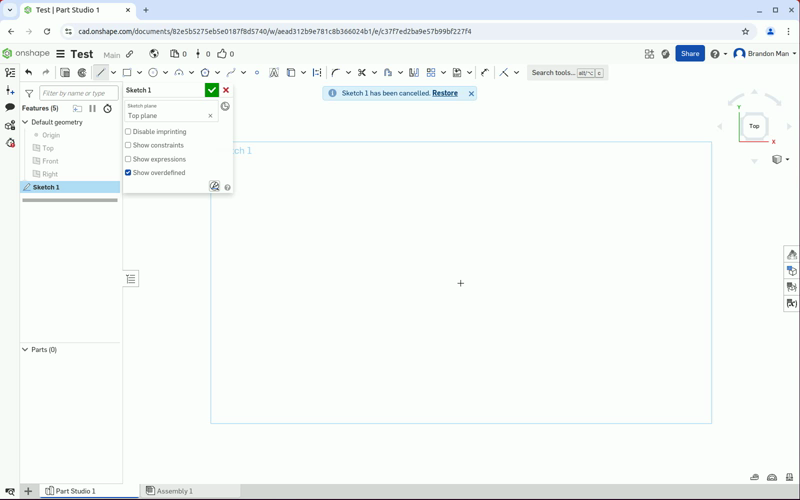
click(460, 282)
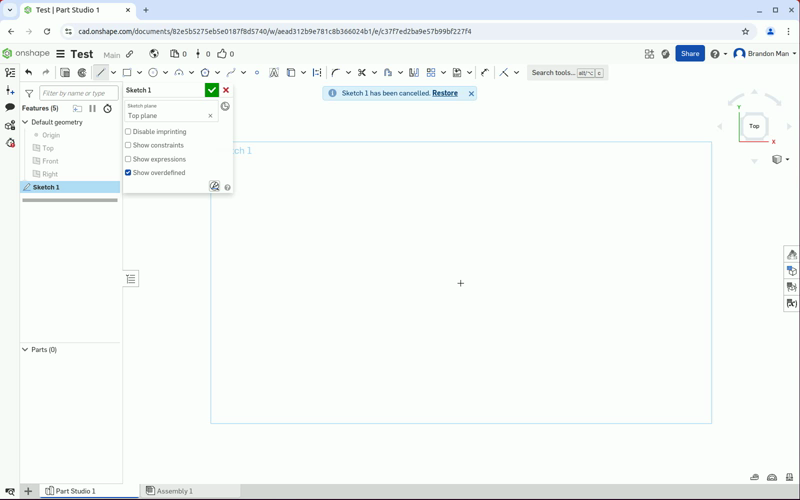
key_up(shift)
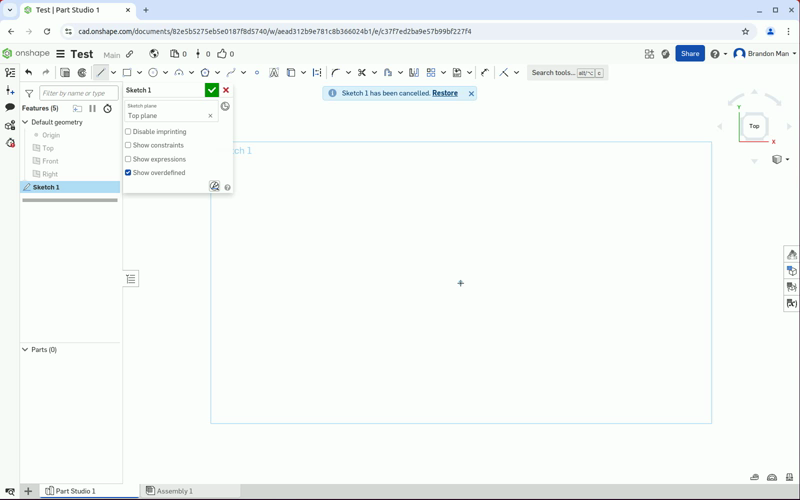
key_down(shift)
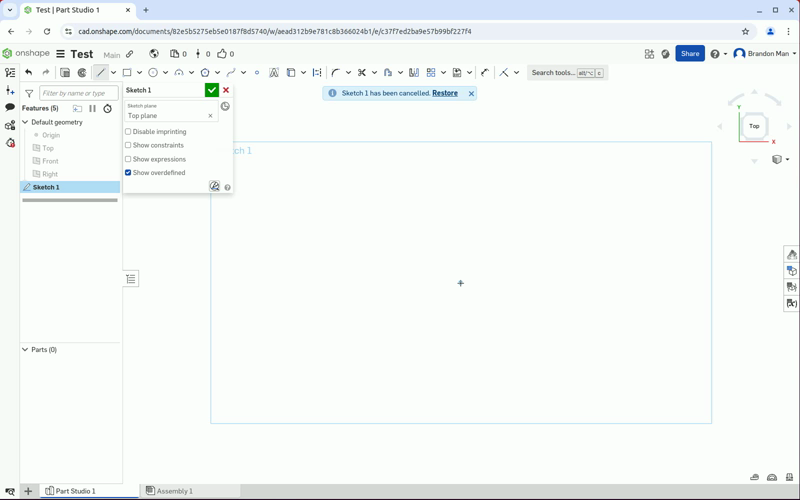
mouse_move(490, 282)
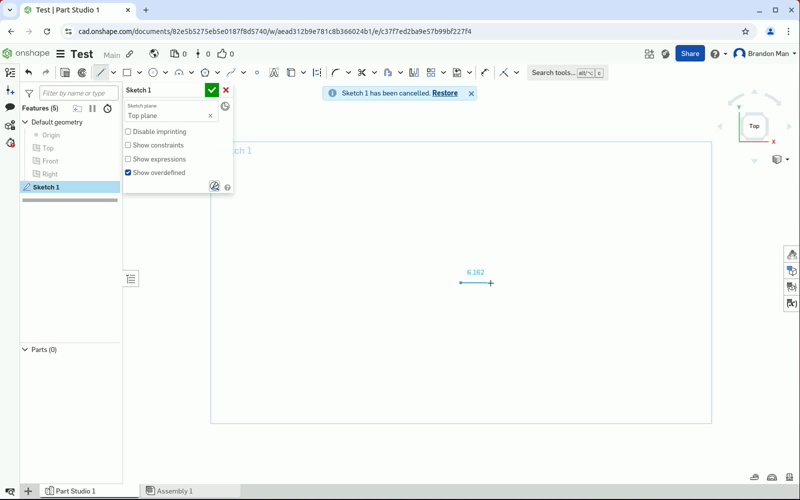
mouse_move(477, 282)
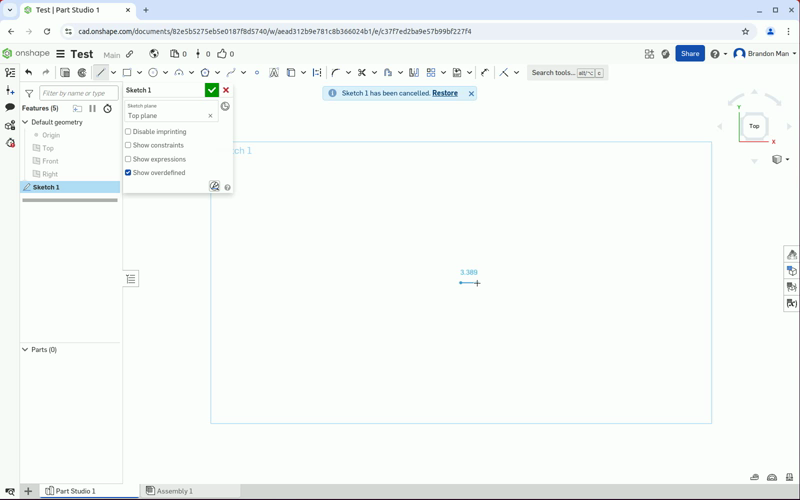
click(477, 282)
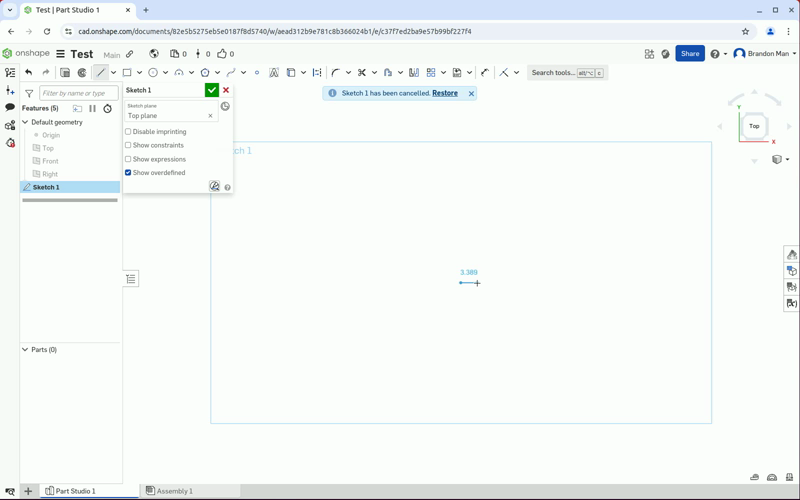
key_up(shift)
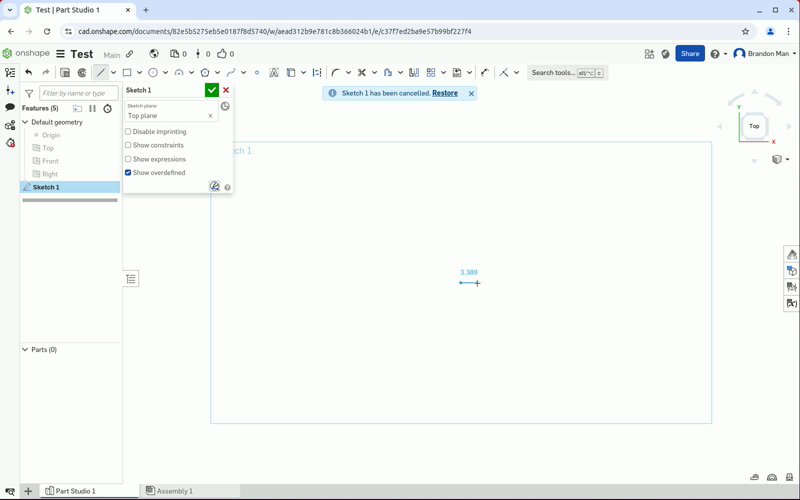
key_down(shift)
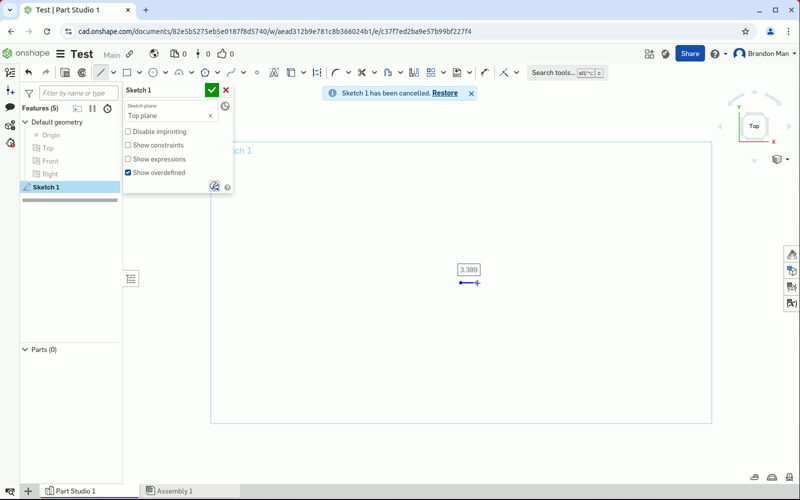
mouse_move(507, 282)
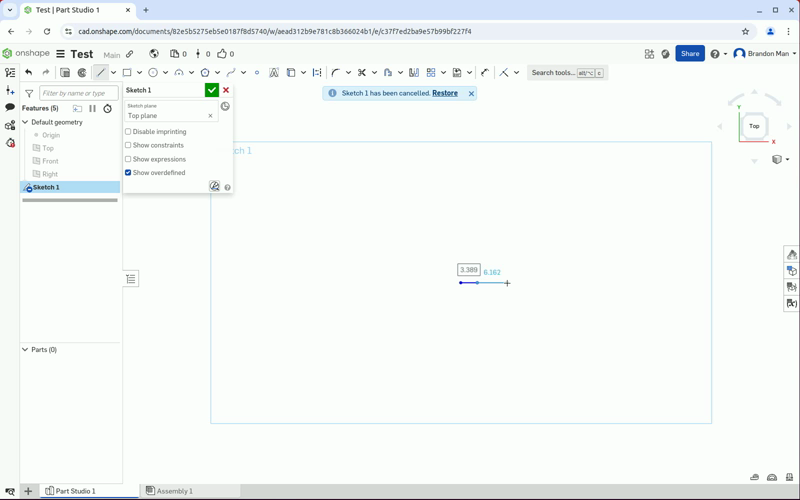
mouse_move(477, 237)
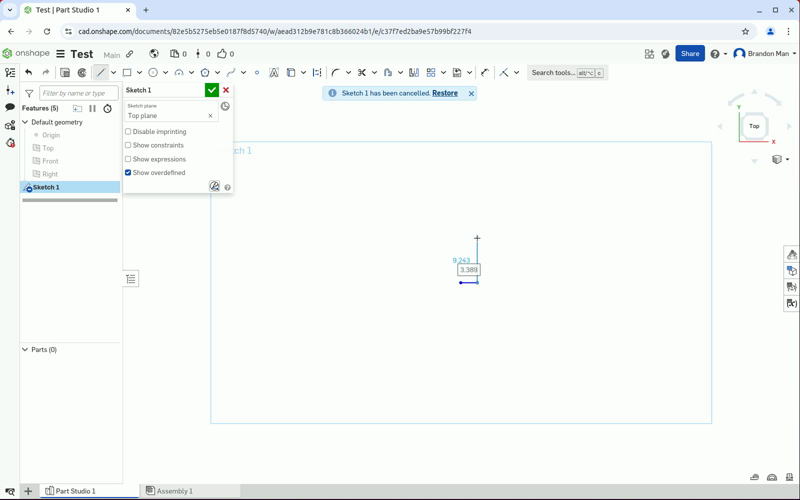
click(477, 237)
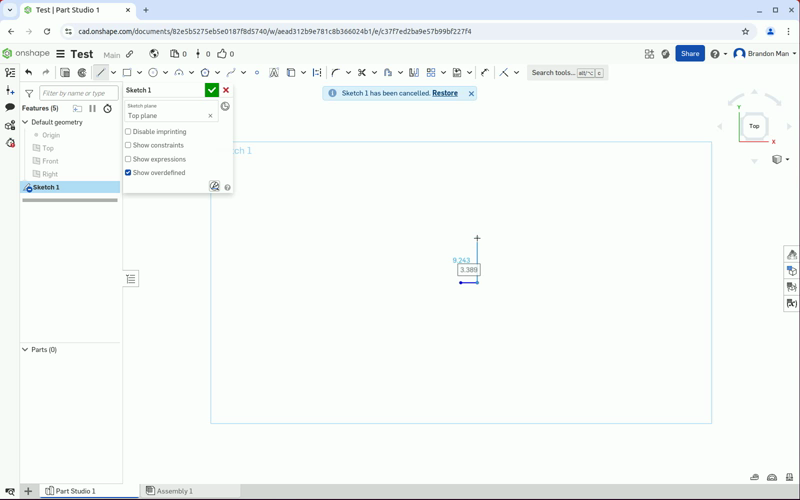
key_up(shift)
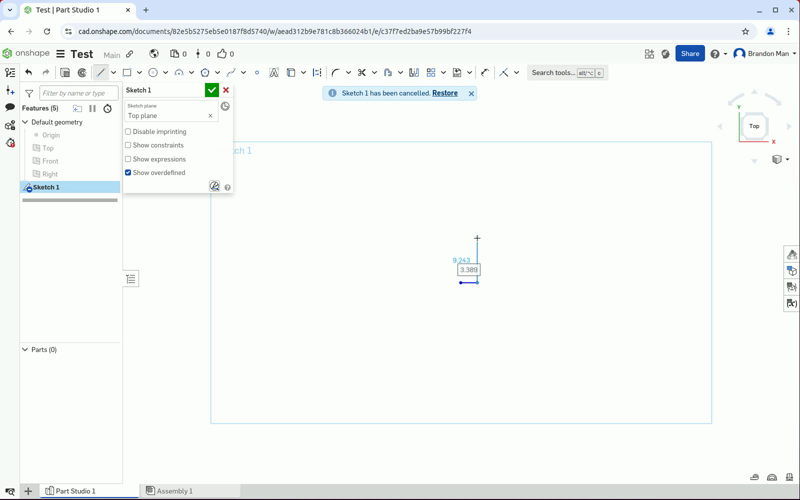
key_down(shift)
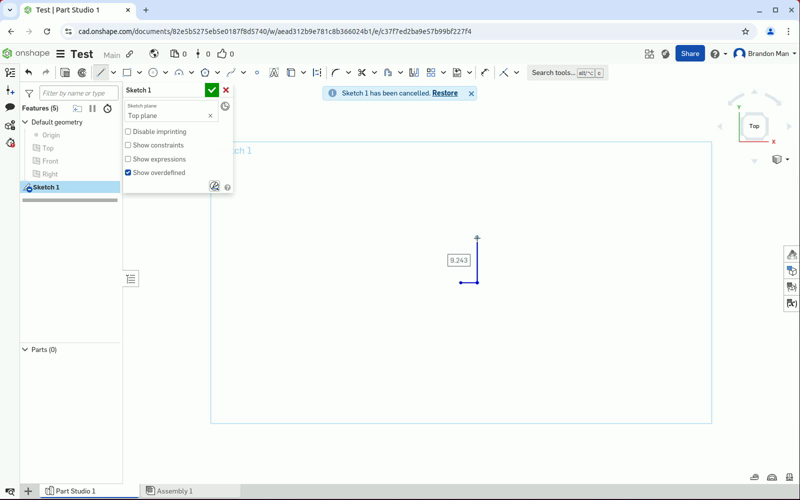
mouse_move(507, 237)
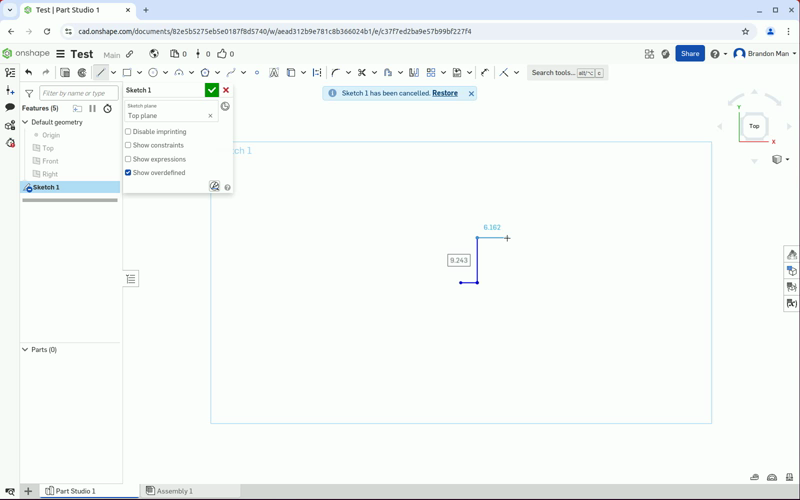
mouse_move(460, 237)
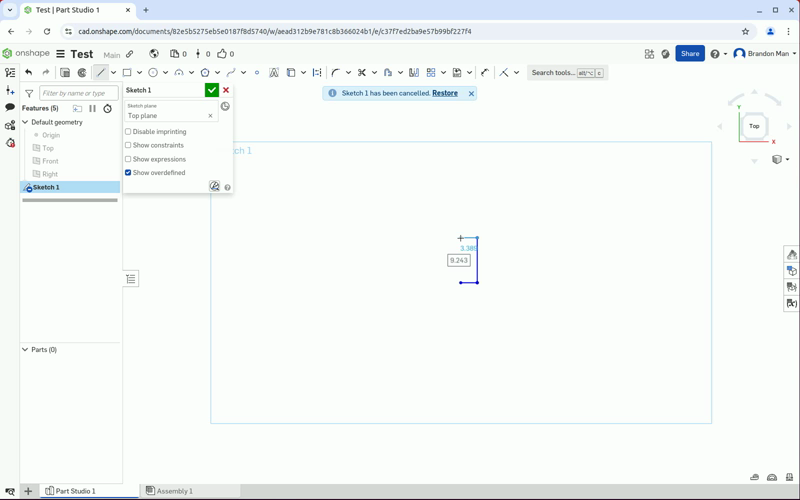
click(460, 237)
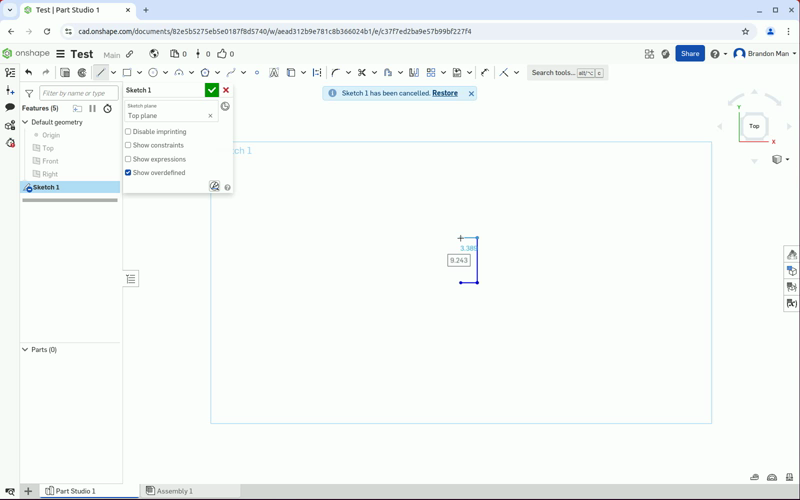
key_up(shift)
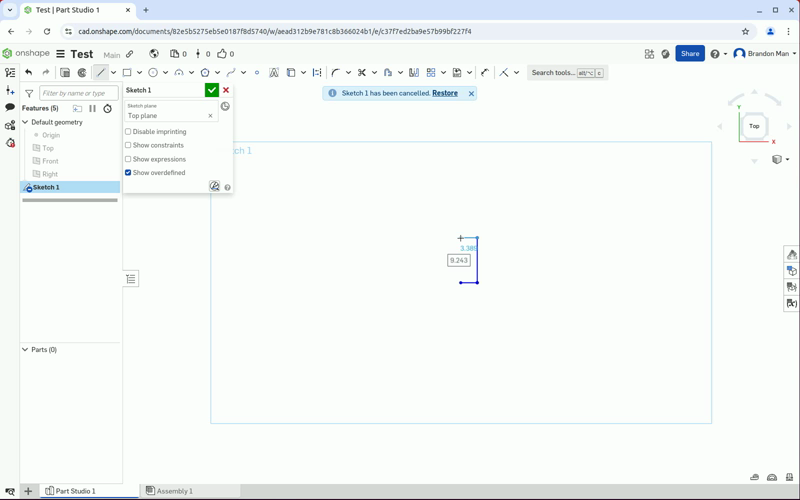
mouse_move(490, 237)
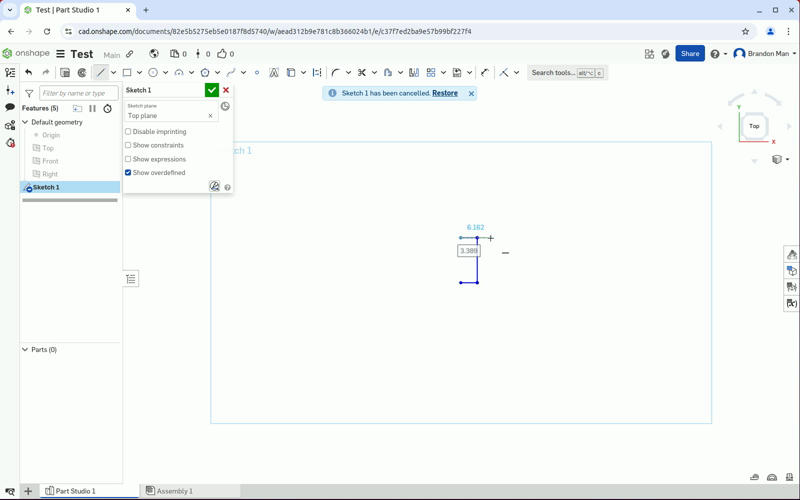
key_down(shift)
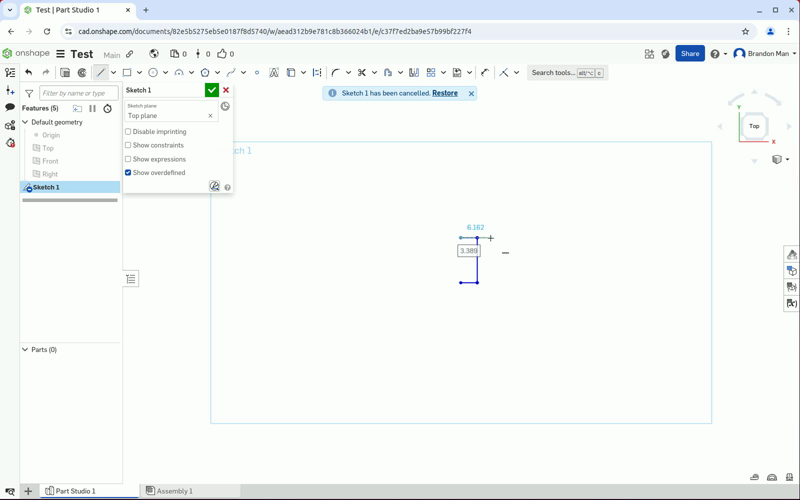
mouse_move(460, 282)
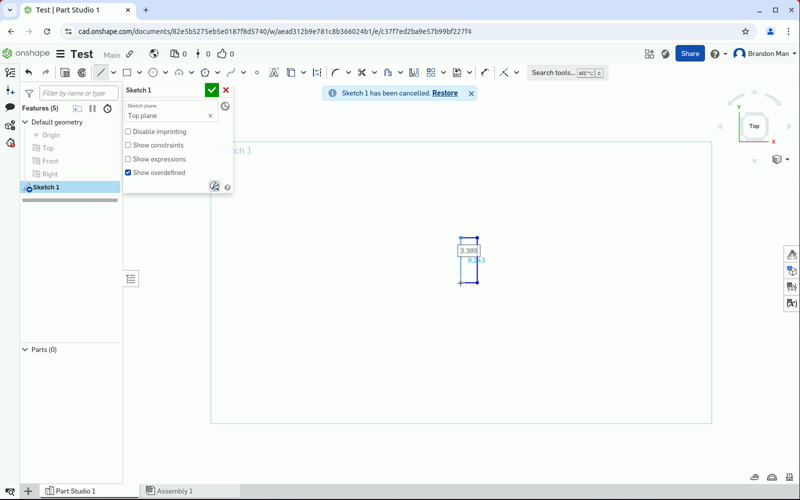
key_up(shift)
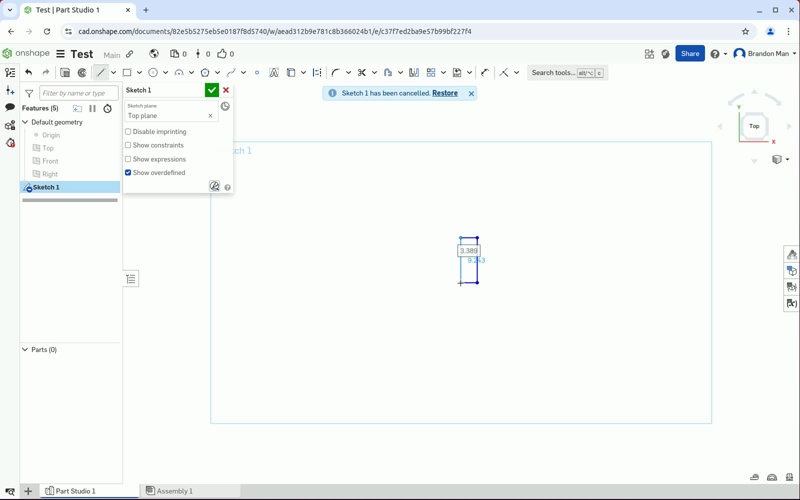
click(460, 282)
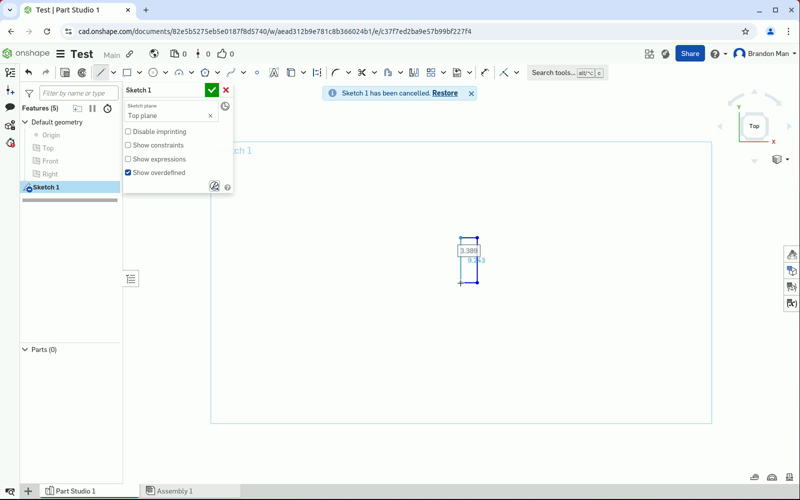
key(esc)
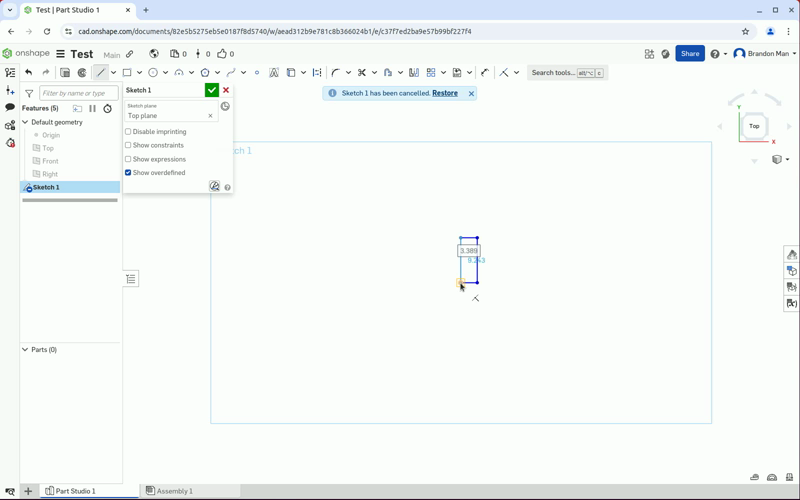
mouse_move(466, 276)
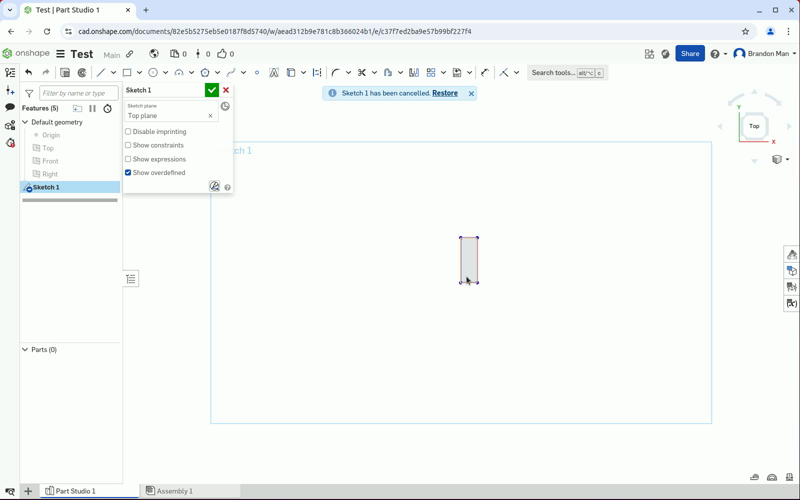
scroll(6)
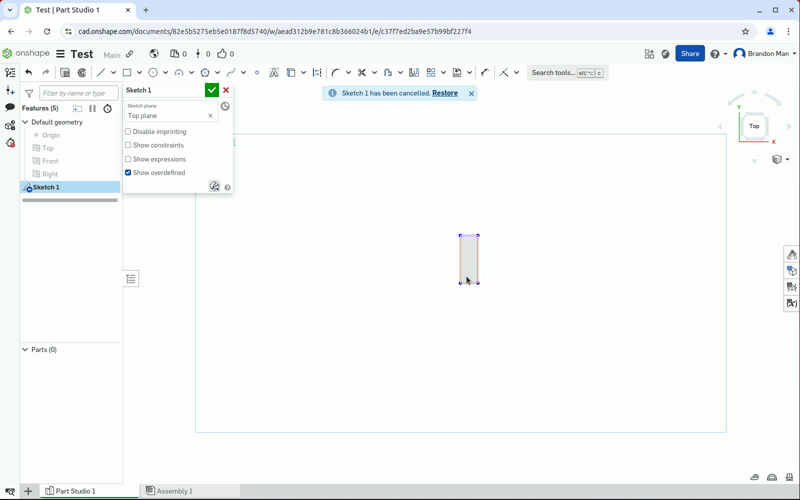
scroll(6)
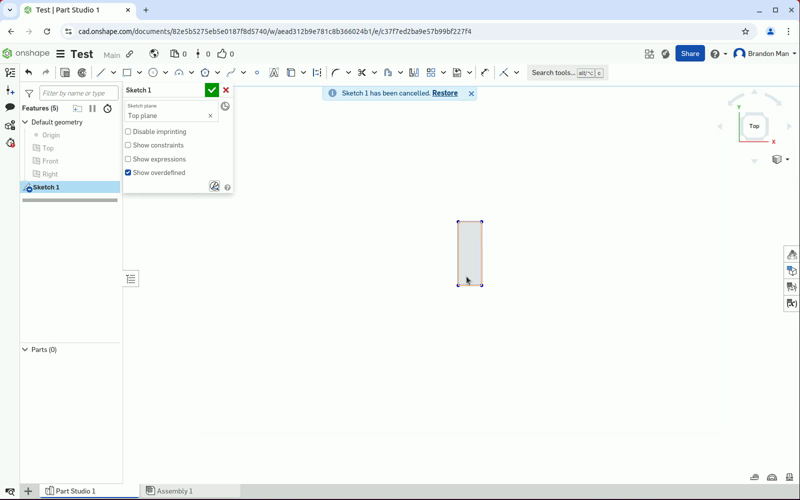
scroll(6)
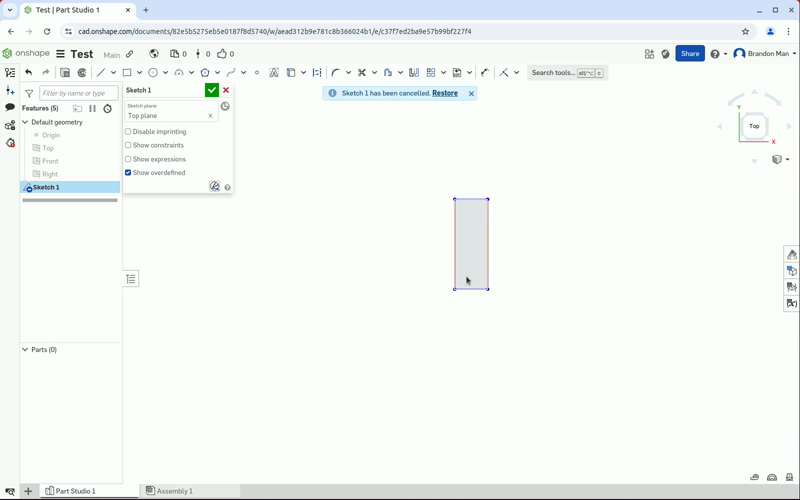
scroll(6)
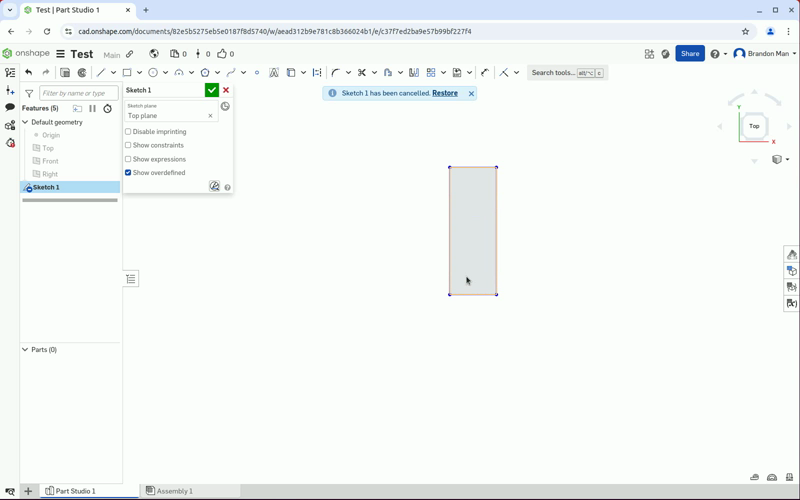
scroll(6)
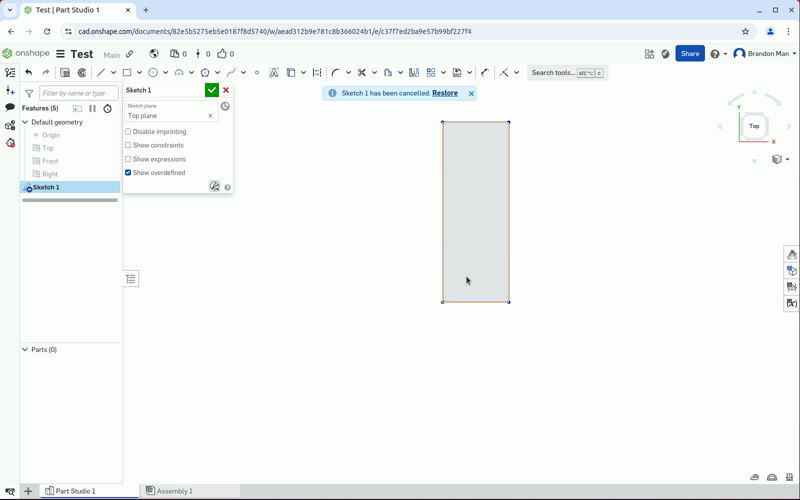
scroll(6)
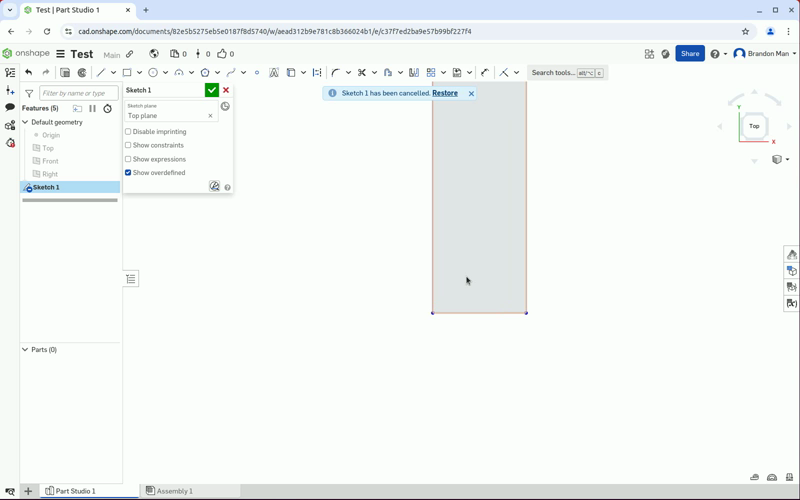
scroll(6)
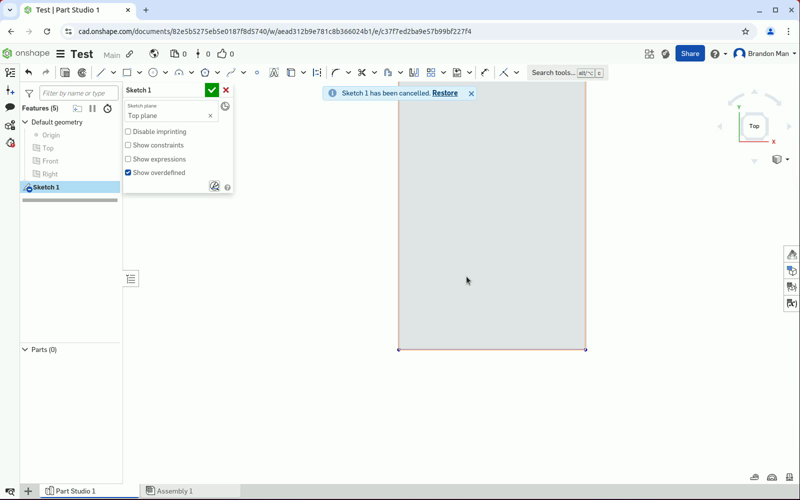
click(466, 276)
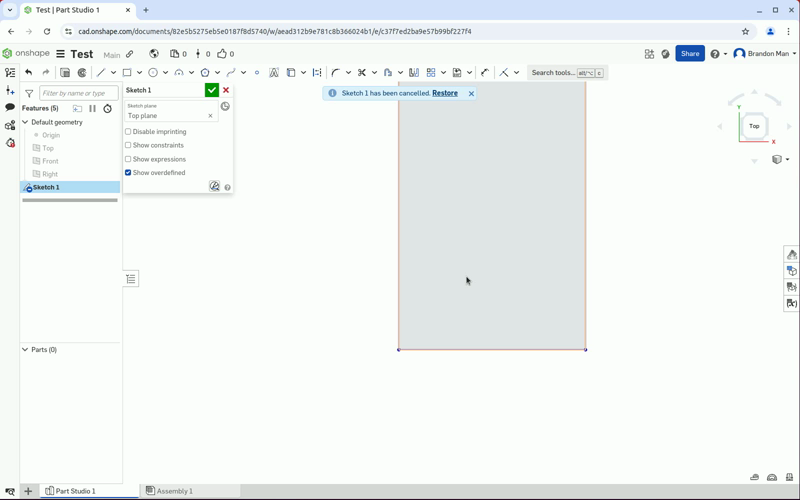
scroll(-6)
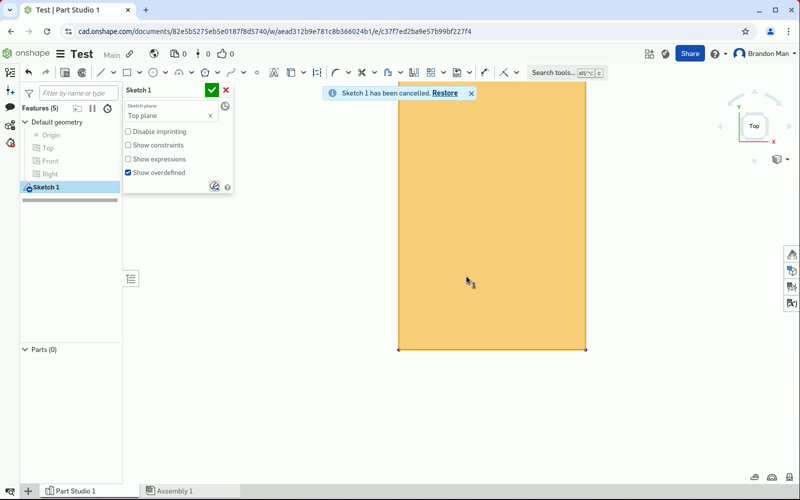
scroll(-6)
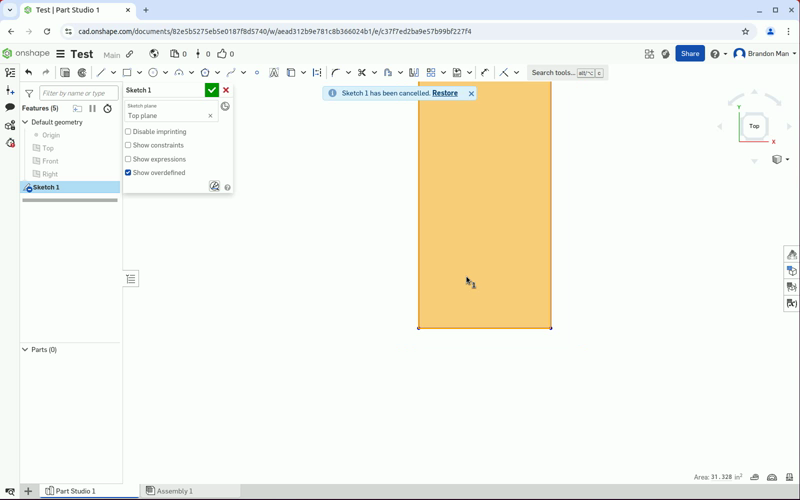
scroll(-6)
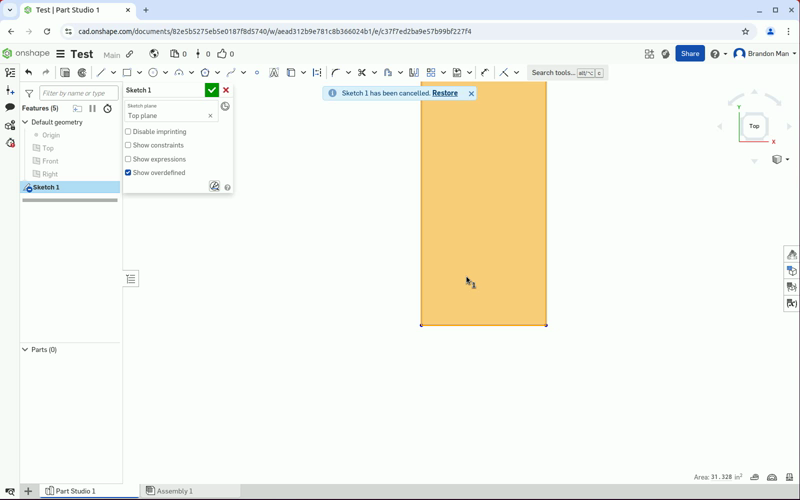
scroll(-6)
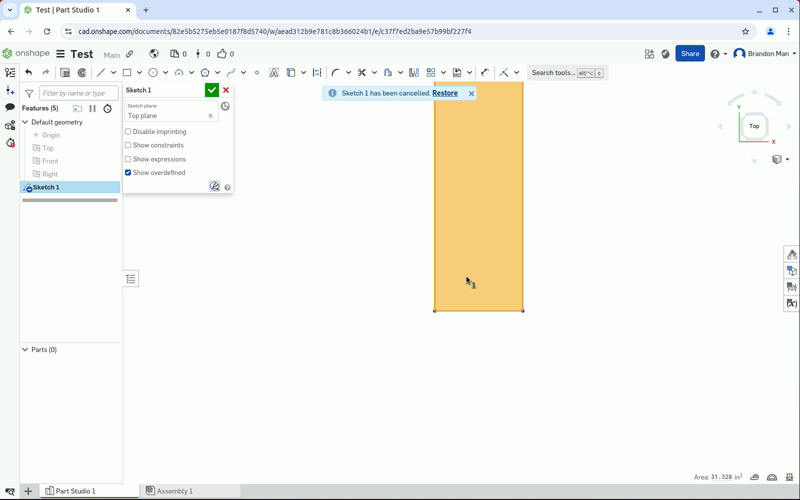
scroll(-6)
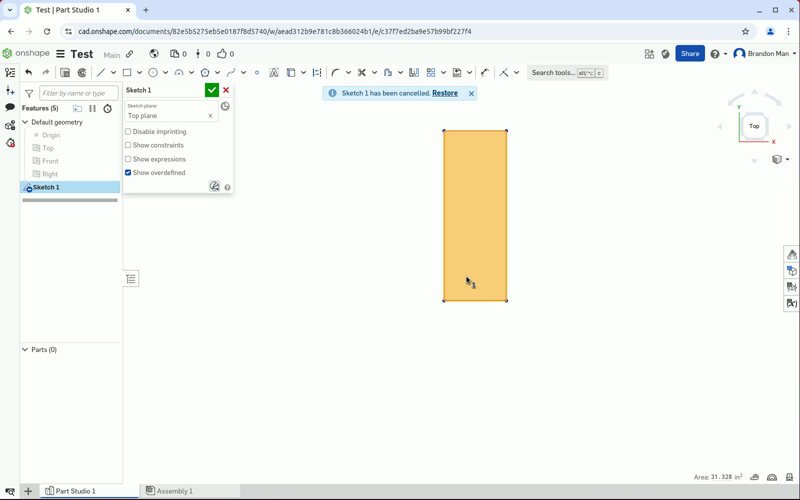
scroll(-6)
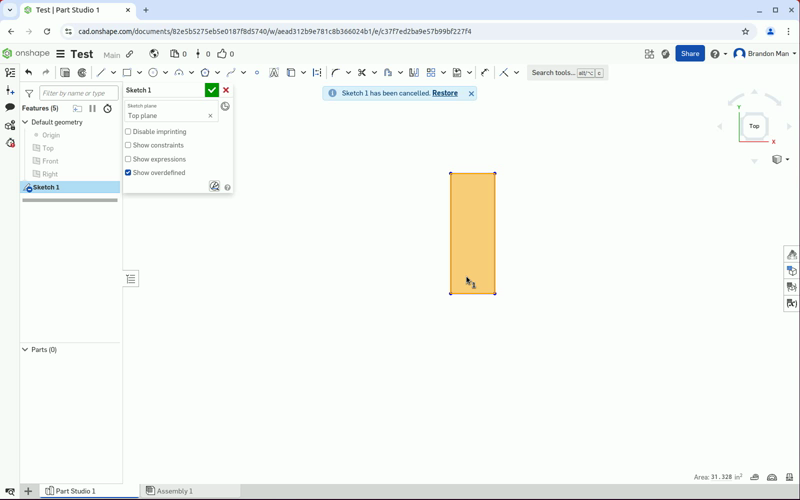
scroll(-6)
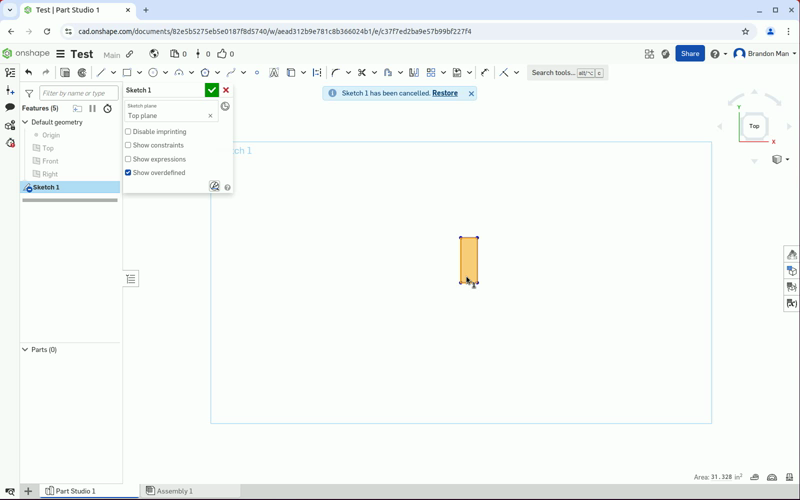
mouse_move(73, 352)
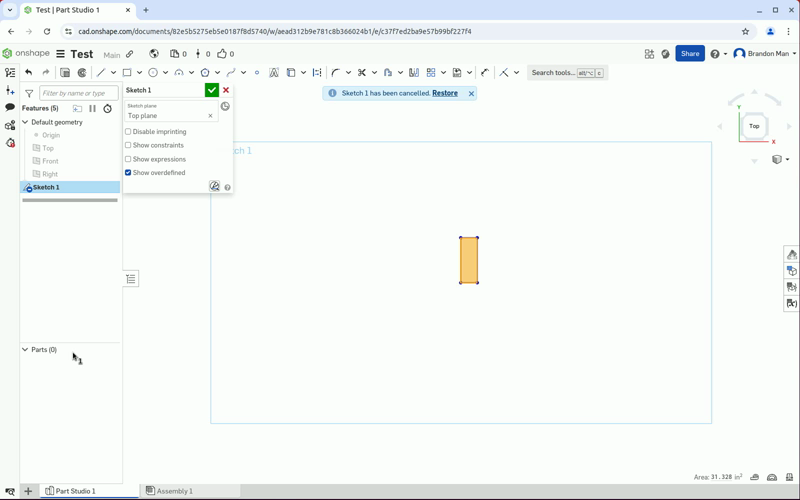
key(shift+y)
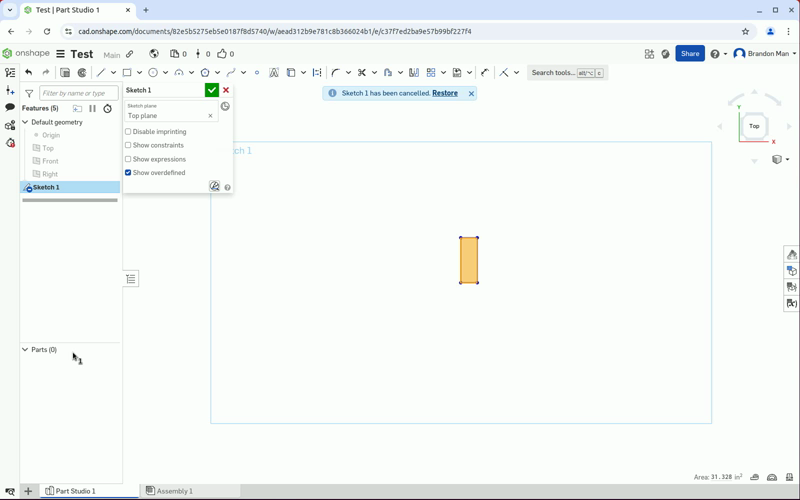
key(shift+e)
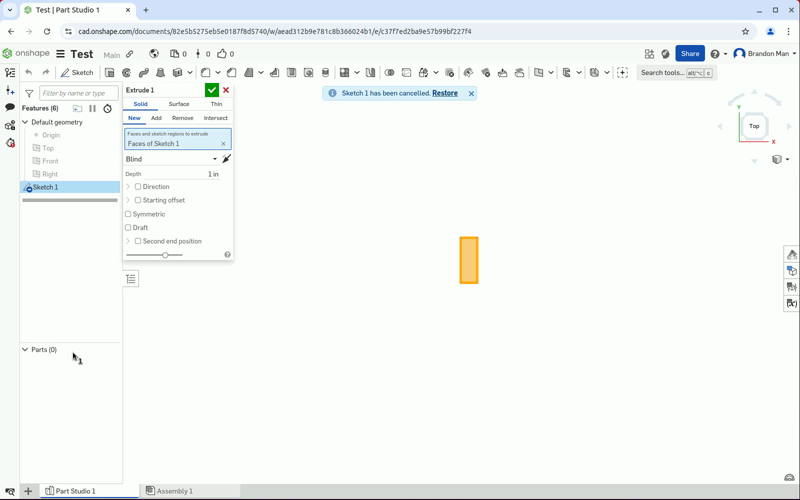
mouse_move(143, 106)
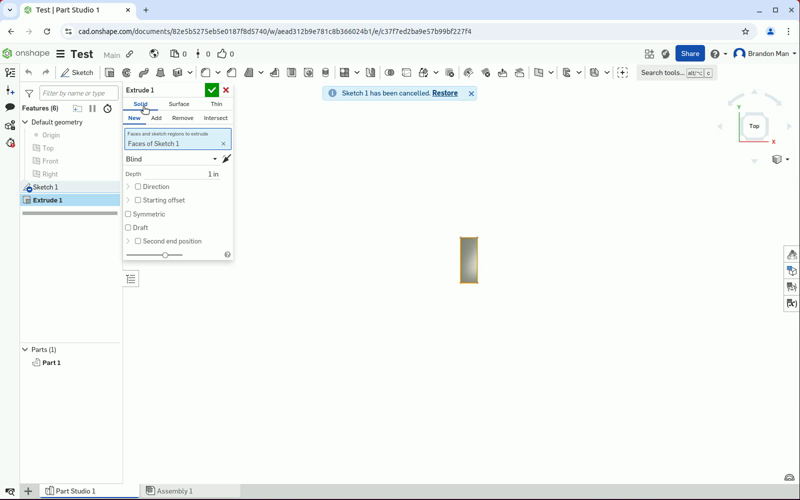
click(143, 106)
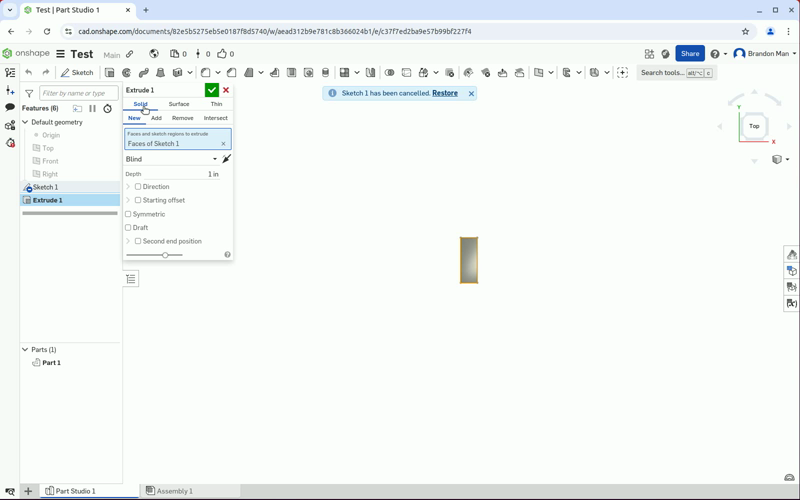
mouse_move(137, 120)
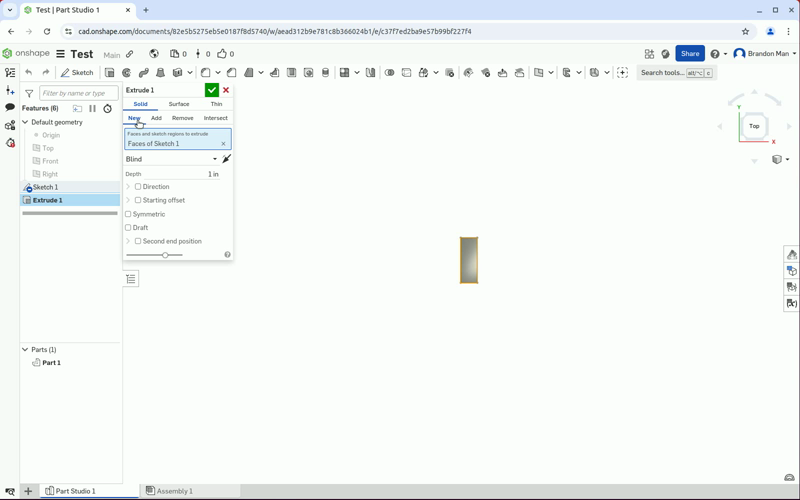
click(137, 120)
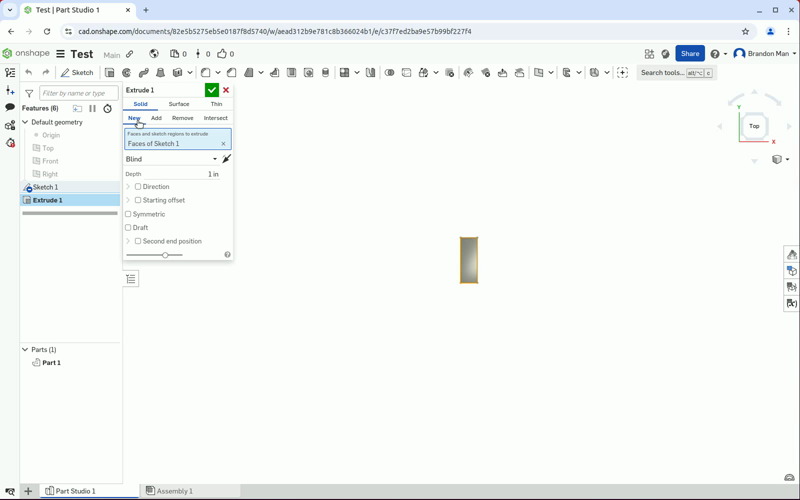
key(tab, 4)
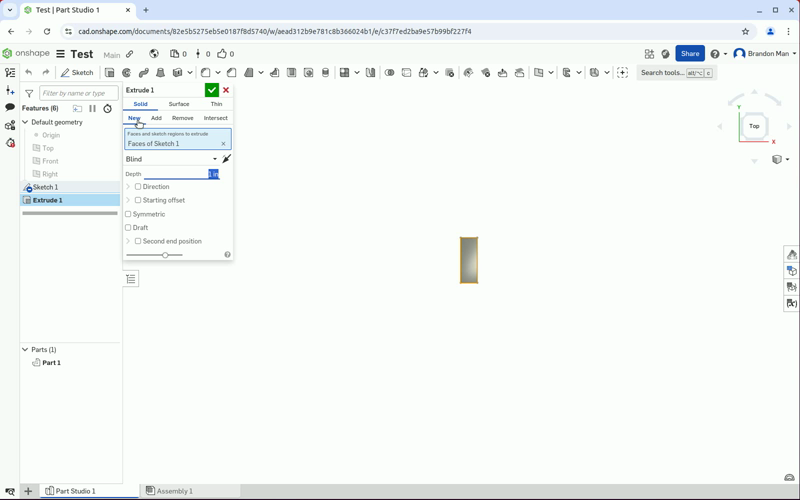
text(7.221)
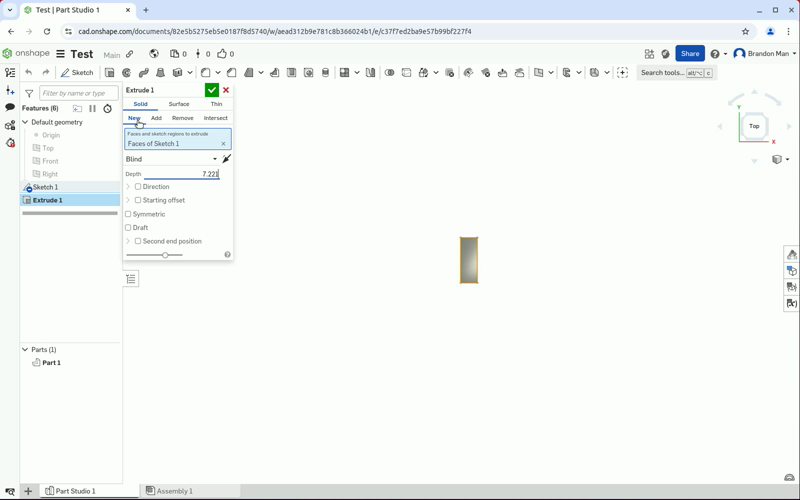
key(enter)
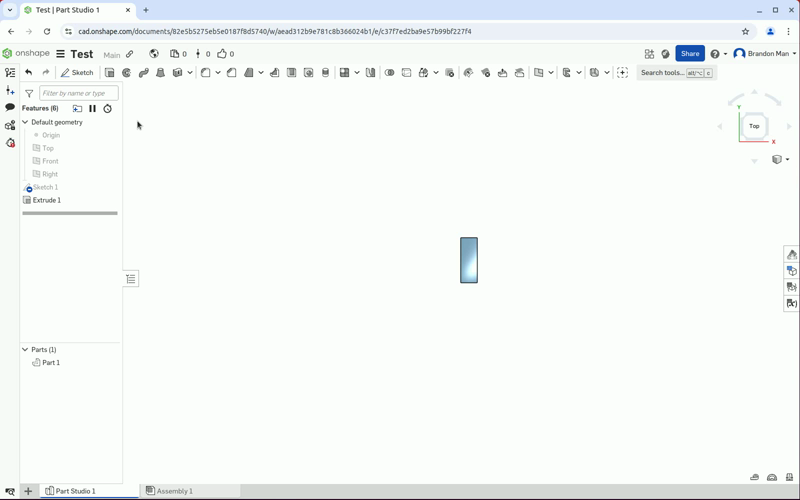
key(shift+h)
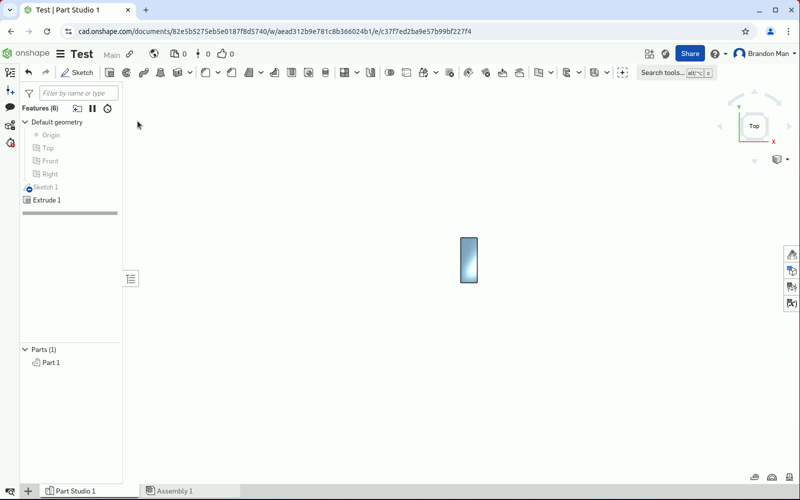
key(shift+h)
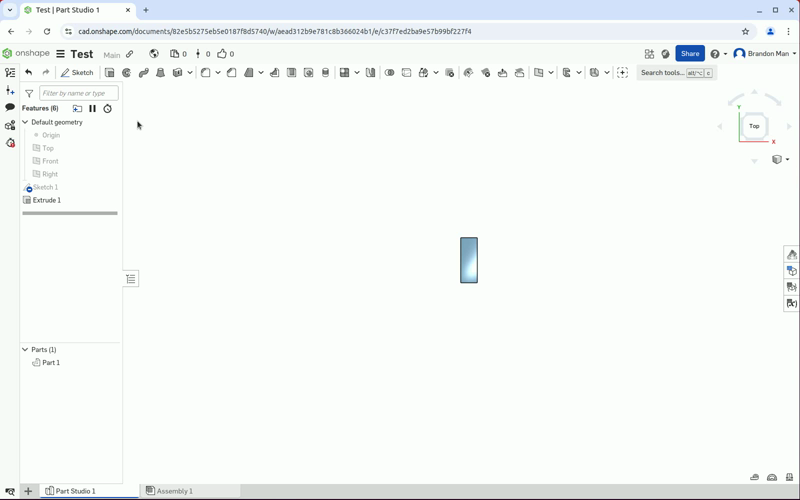
mouse_move(73, 189)
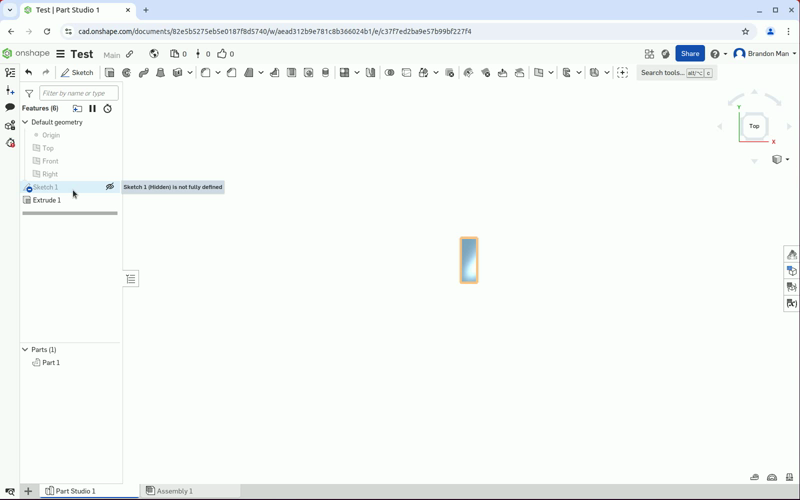
click(73, 189)
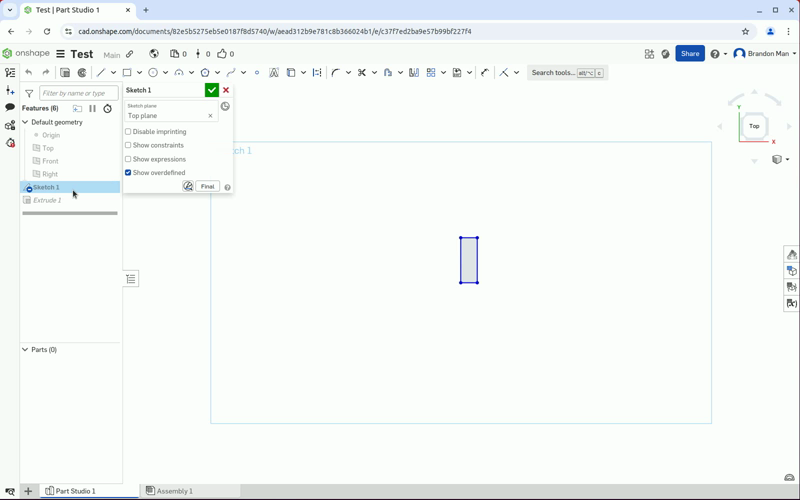
mouse_move(229, 92)
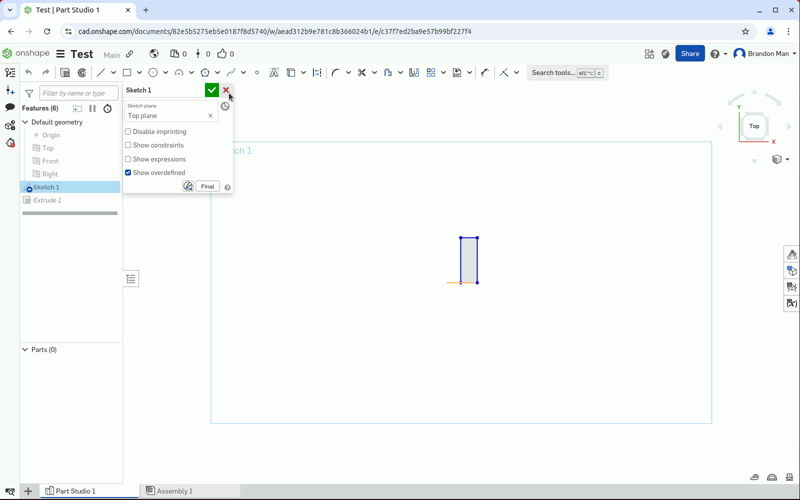
click(229, 92)
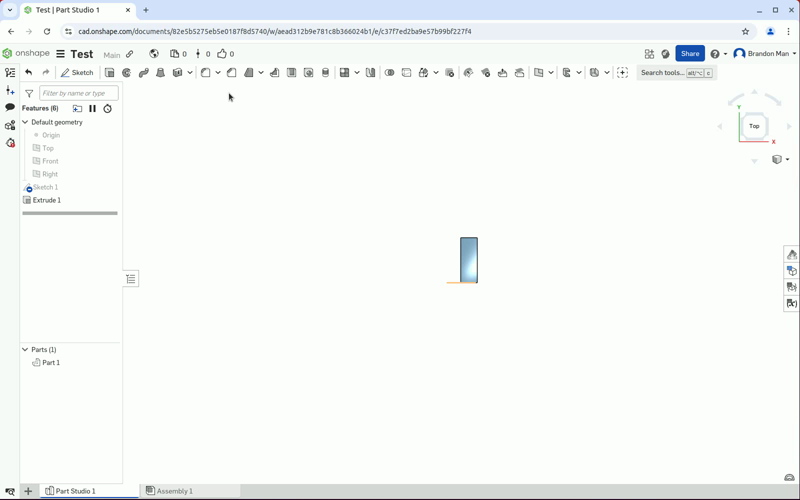
mouse_move(541, 75)
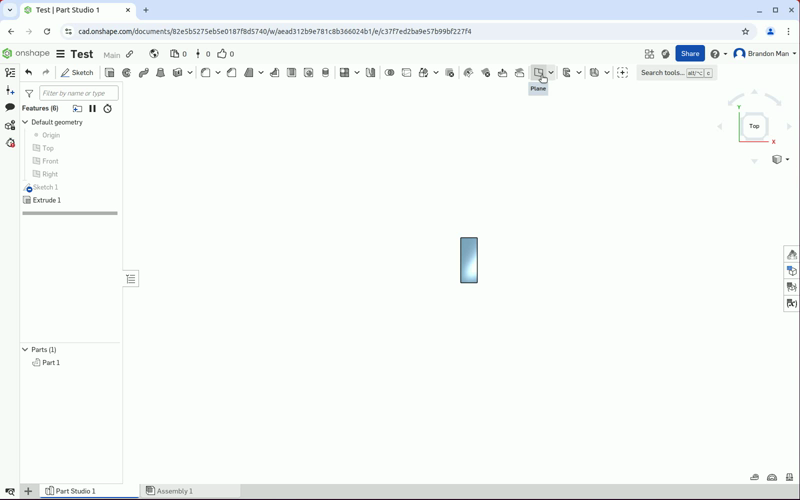
click(541, 75)
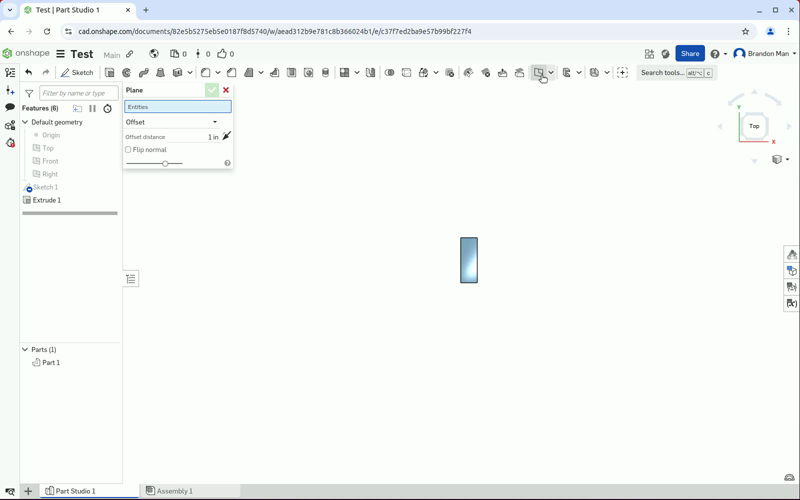
mouse_move(73, 150)
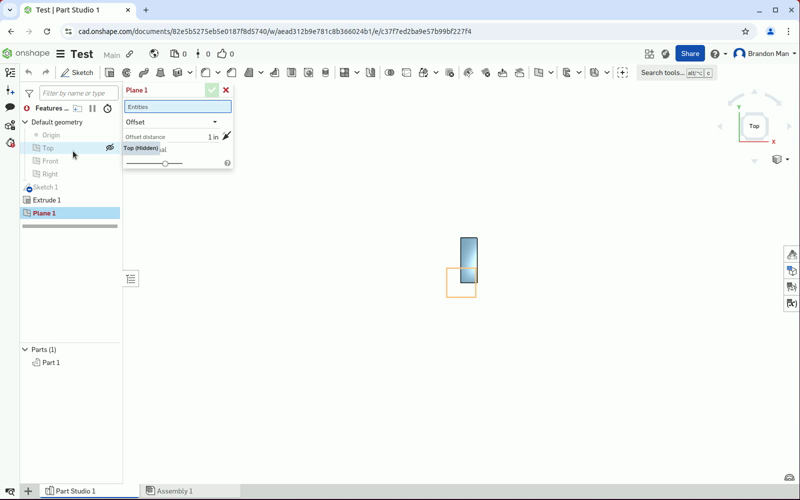
click(73, 150)
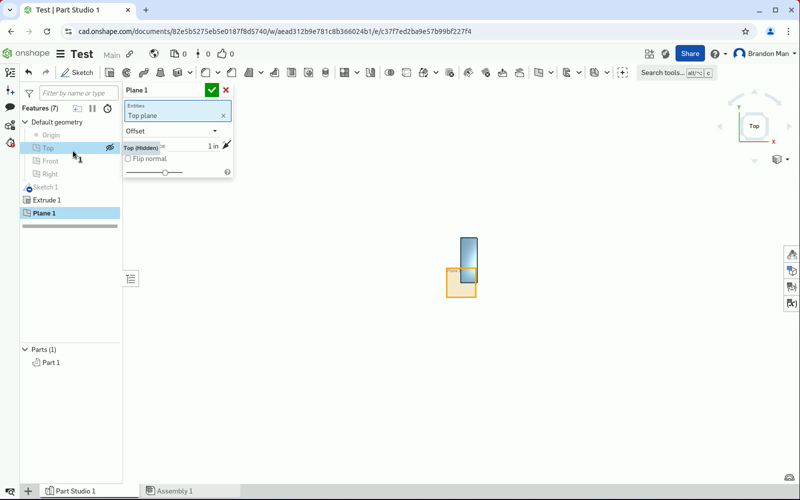
key(tab, 2)
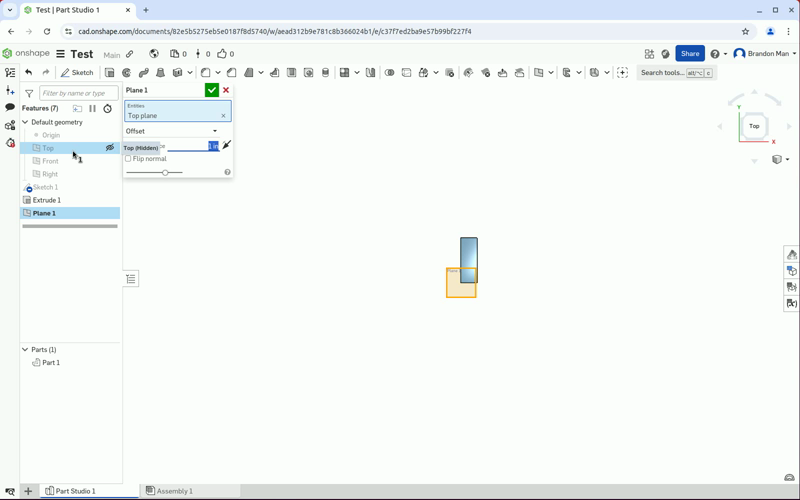
text(7.21)
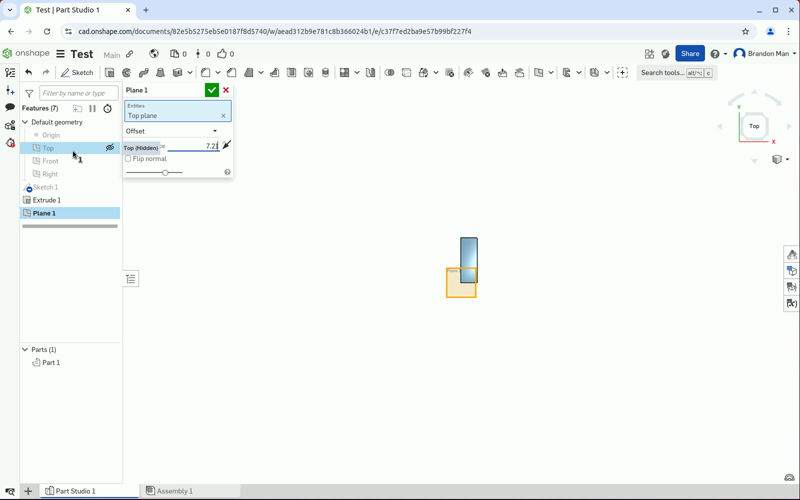
key(enter, 2)
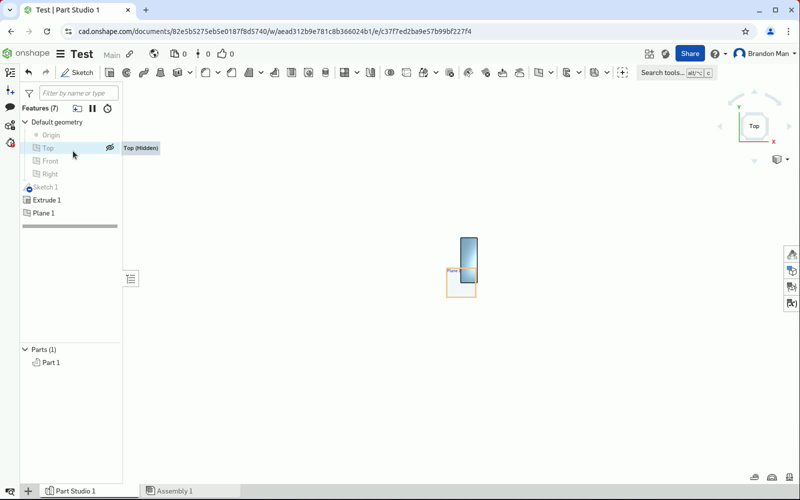
key(shift+s)
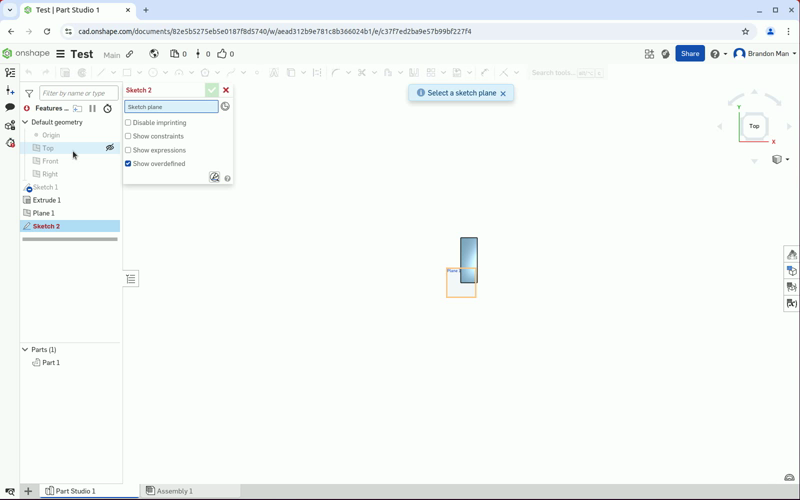
mouse_move(73, 215)
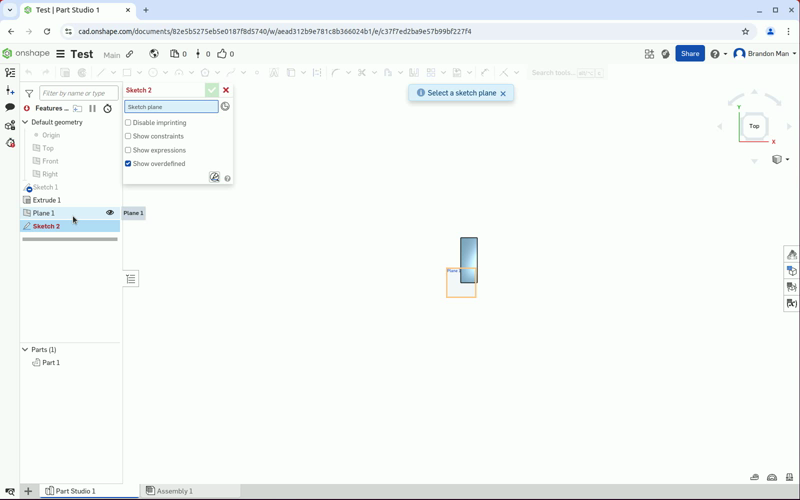
click(73, 215)
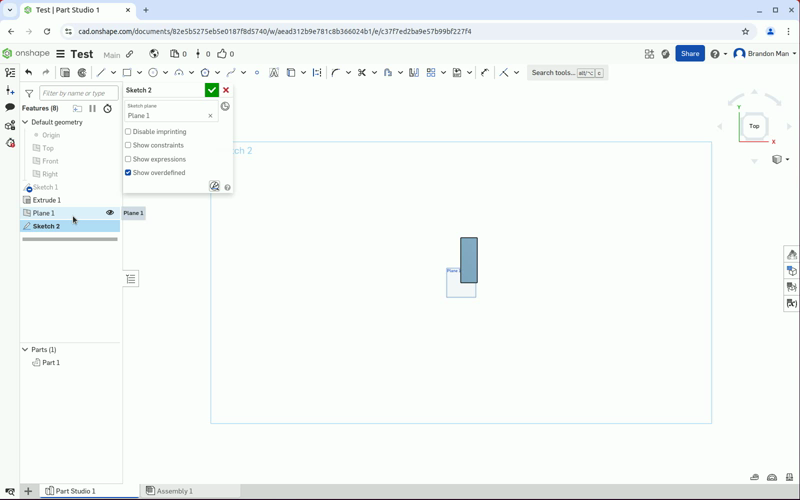
mouse_move(73, 352)
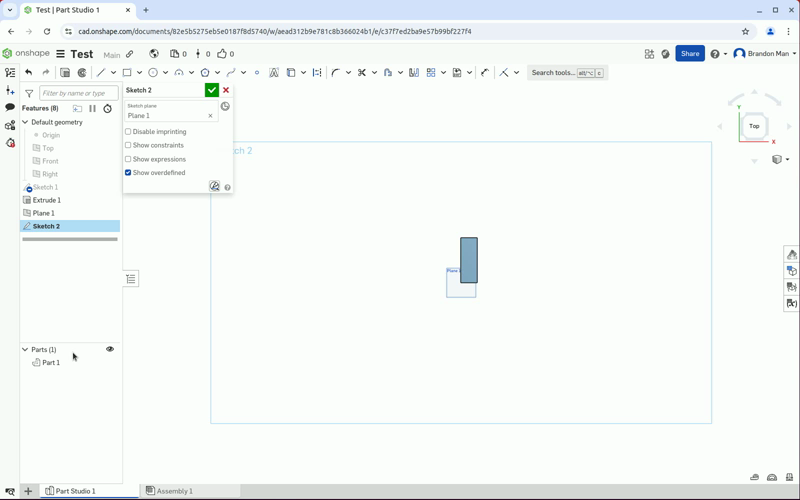
key(y)
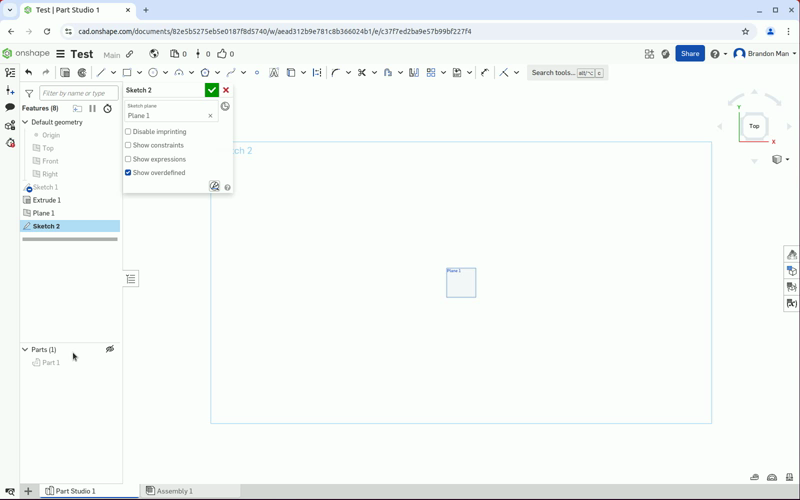
key(c)
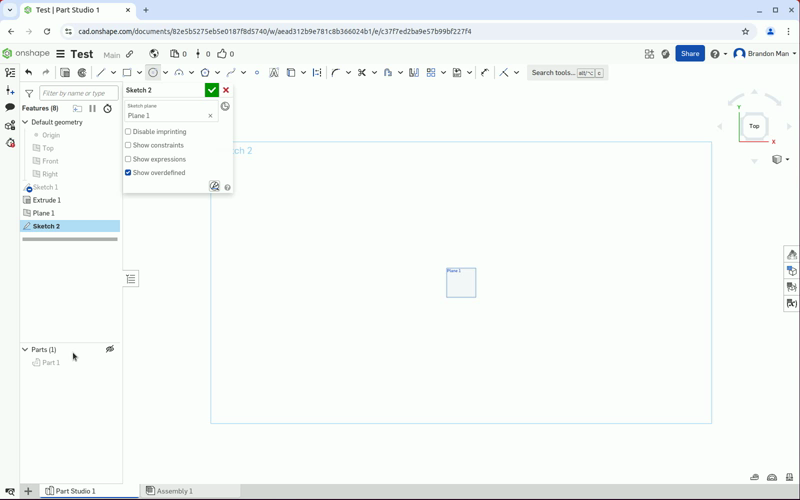
key_down(shift)
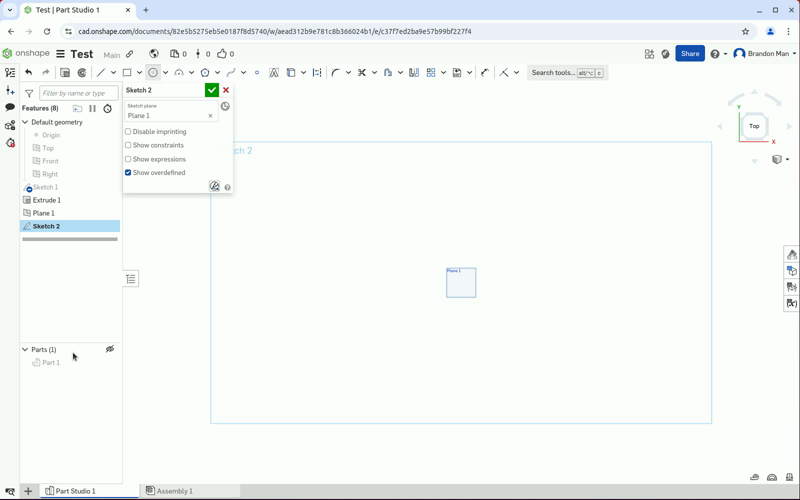
mouse_move(469, 266)
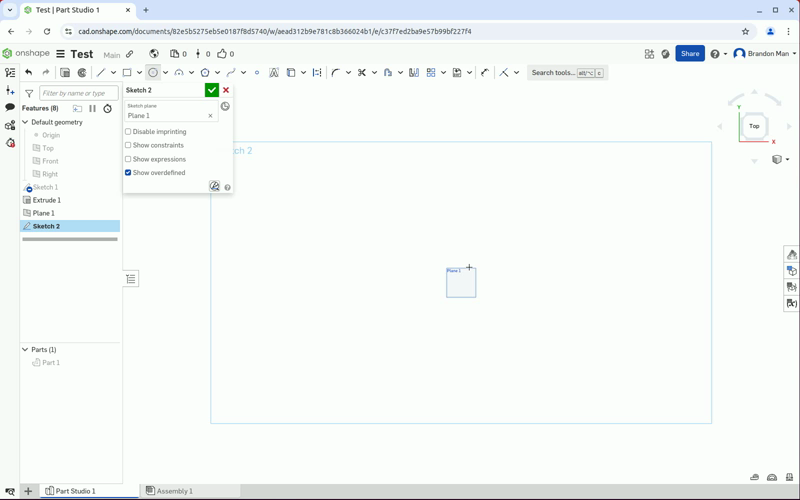
click(469, 266)
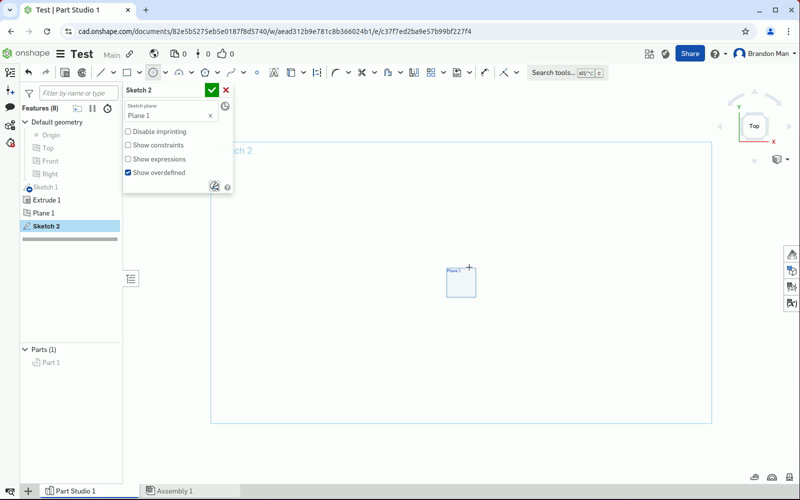
key_up(shift)
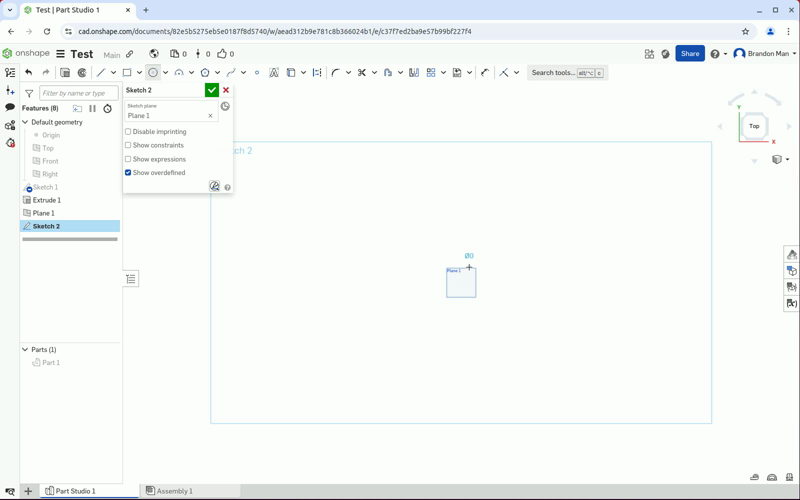
mouse_move(475, 266)
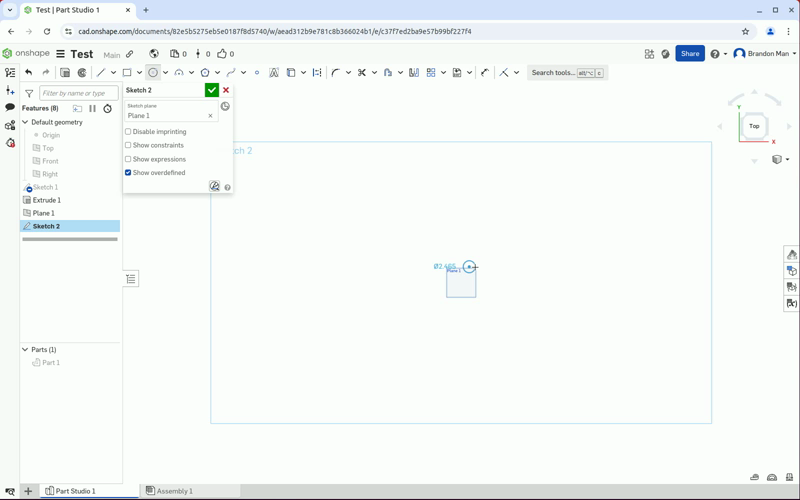
click(475, 266)
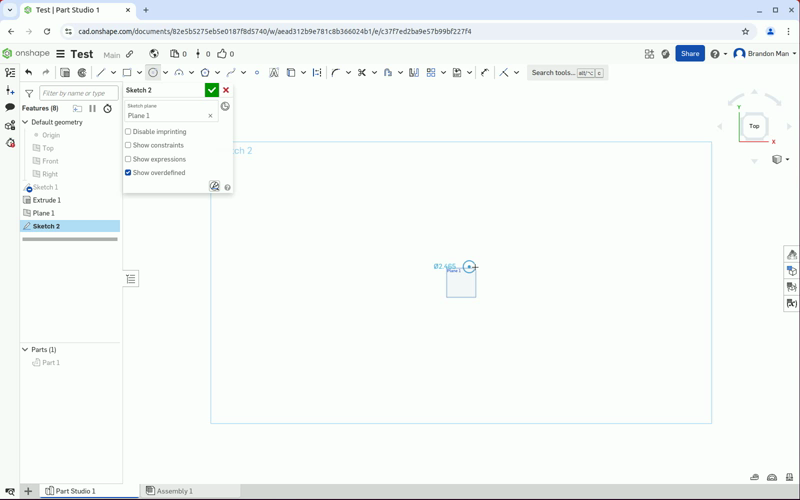
key(esc)
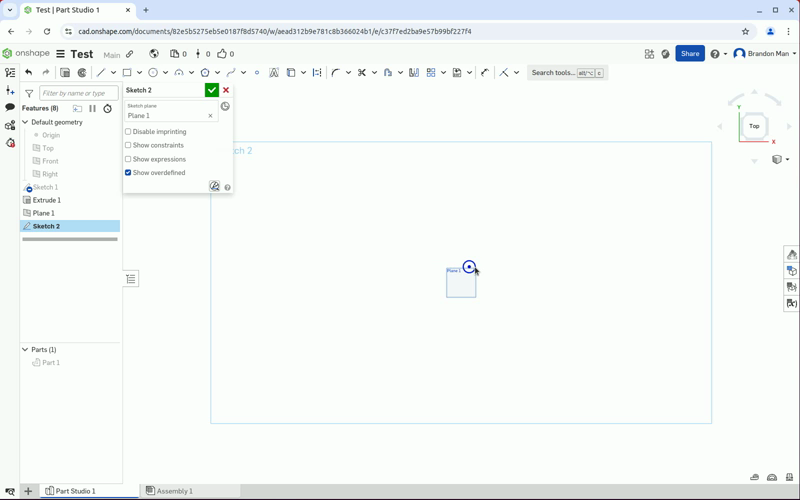
mouse_move(467, 268)
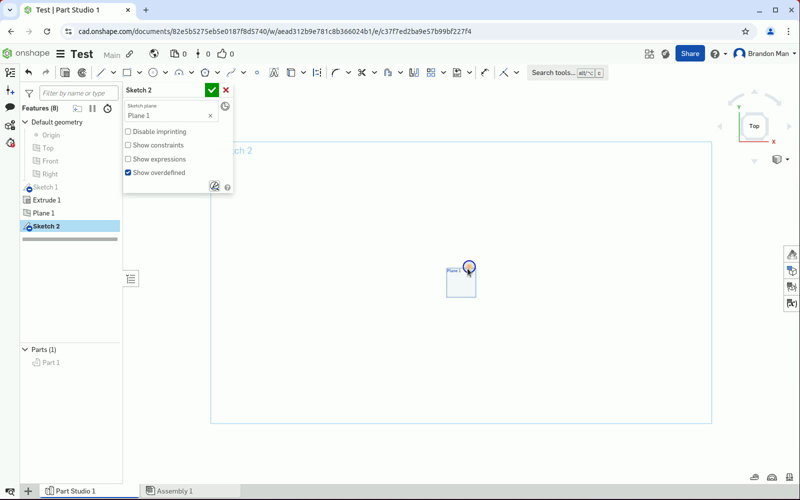
scroll(6)
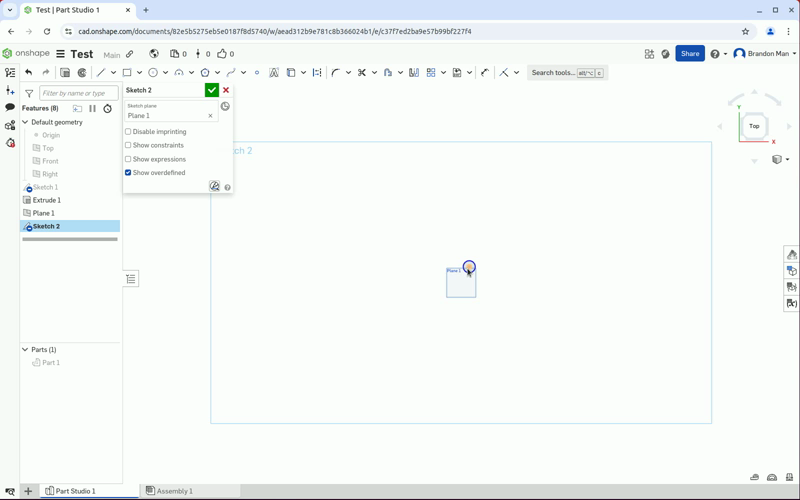
scroll(6)
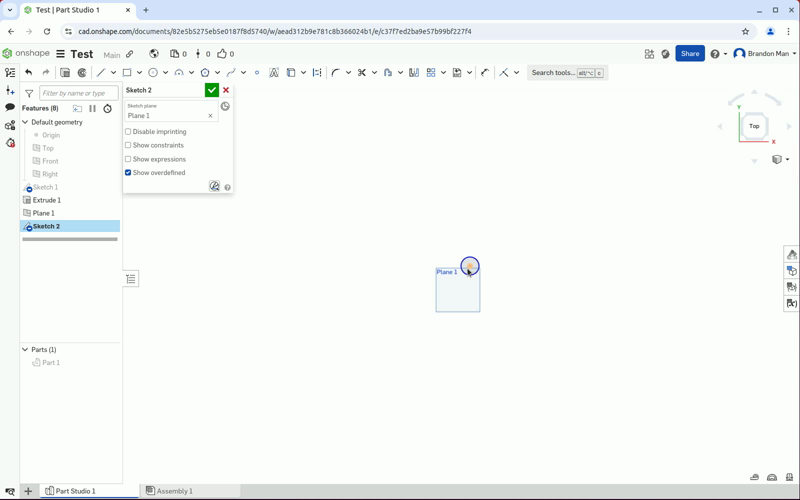
scroll(6)
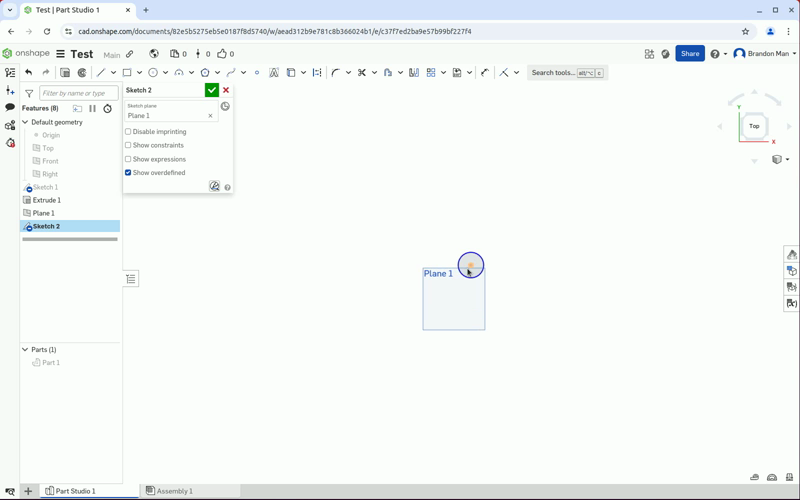
scroll(6)
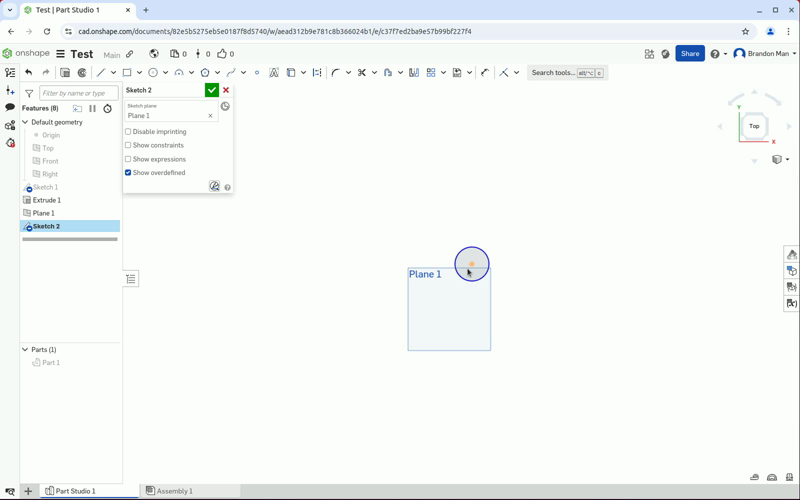
scroll(6)
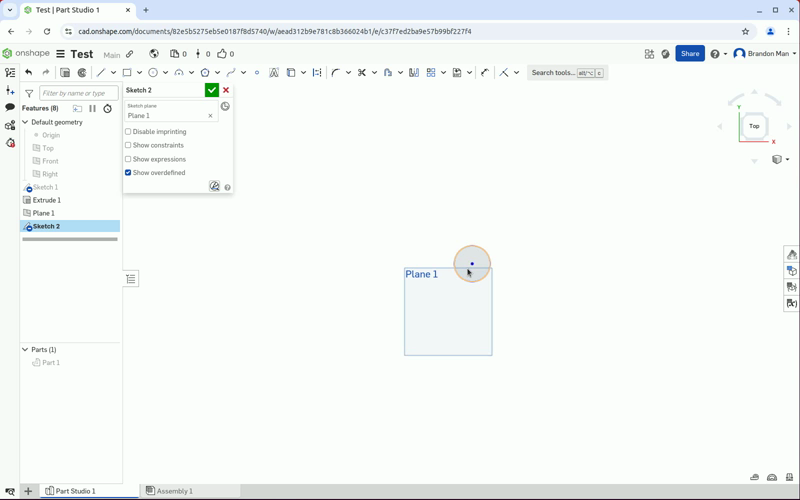
scroll(6)
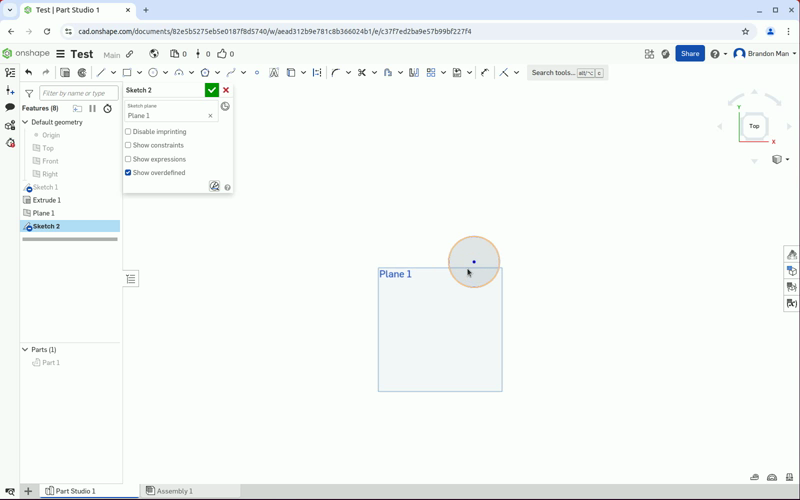
scroll(6)
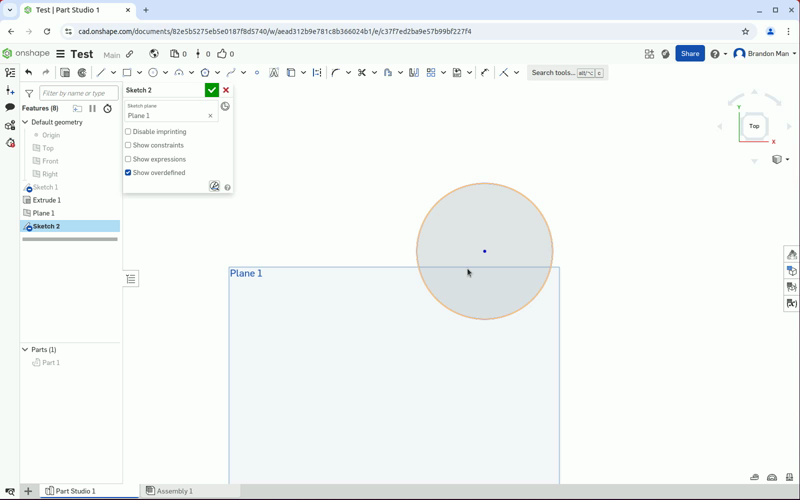
click(467, 268)
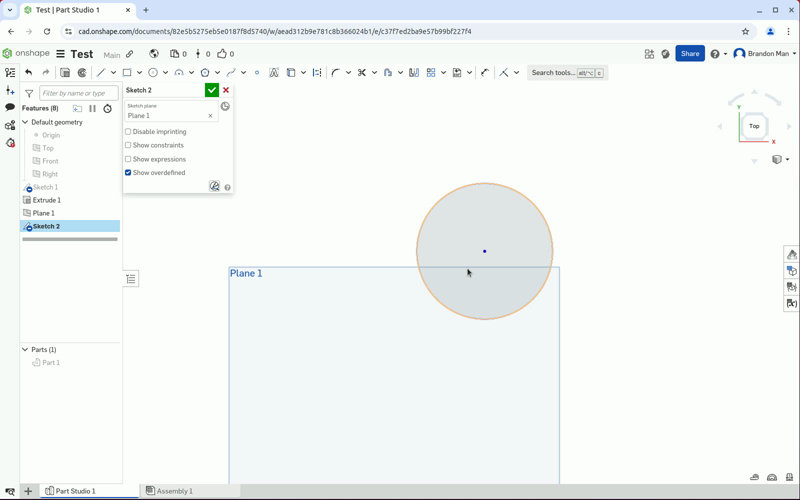
scroll(-6)
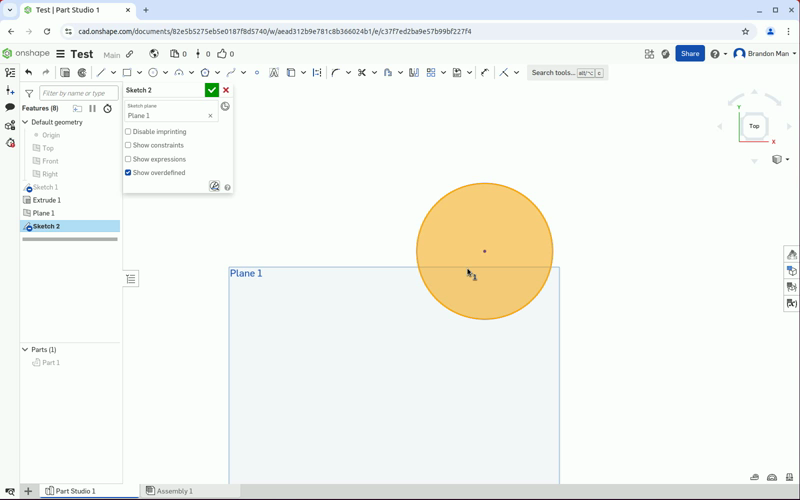
scroll(-6)
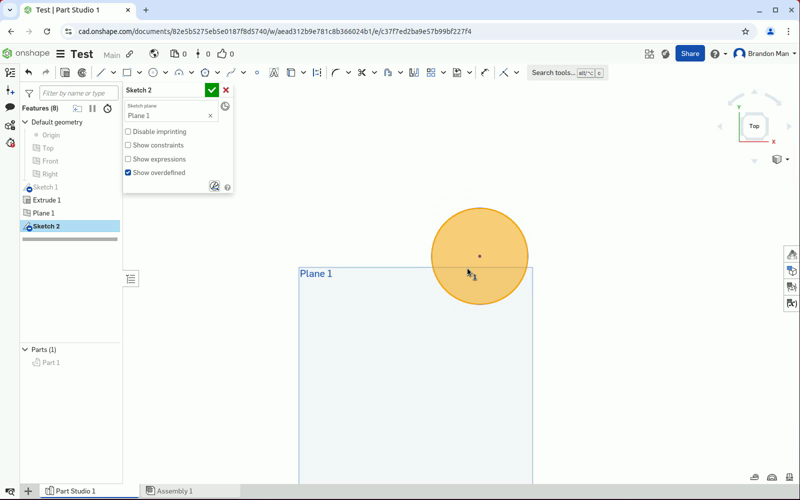
scroll(-6)
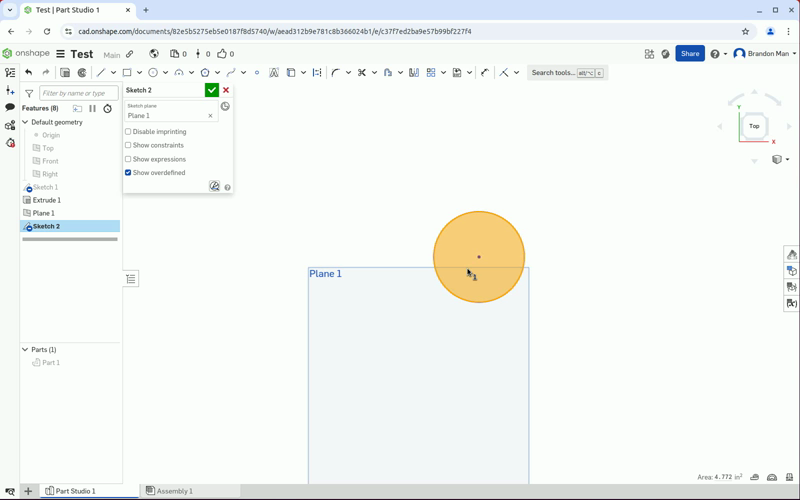
scroll(-6)
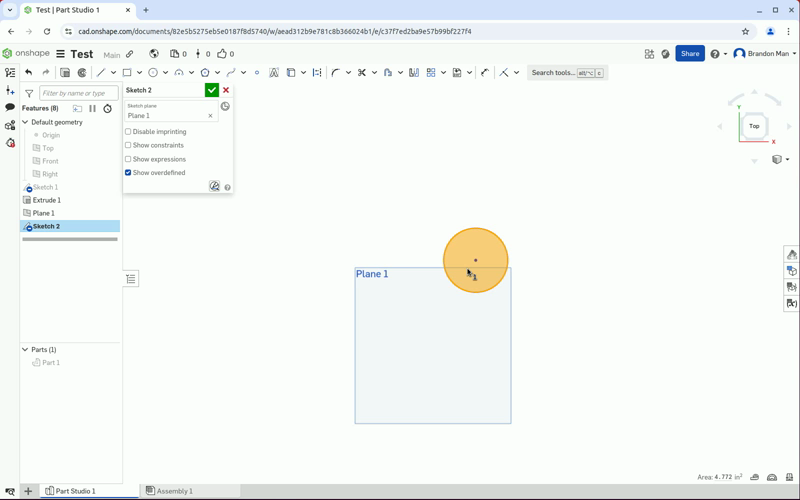
scroll(-6)
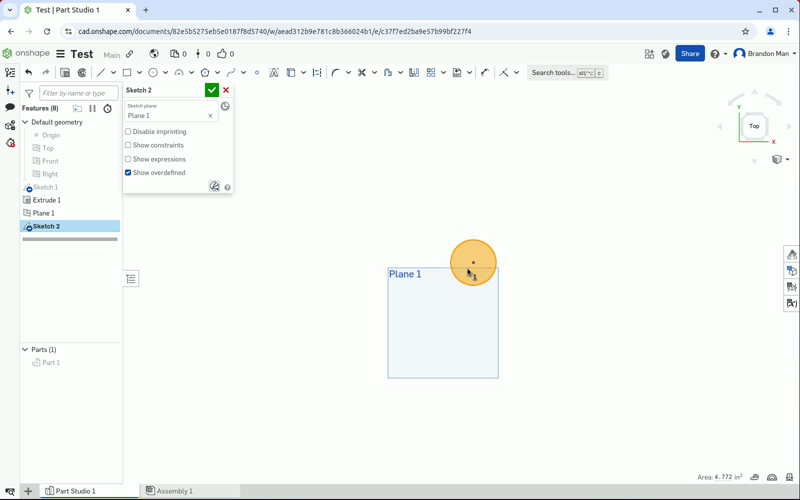
scroll(-6)
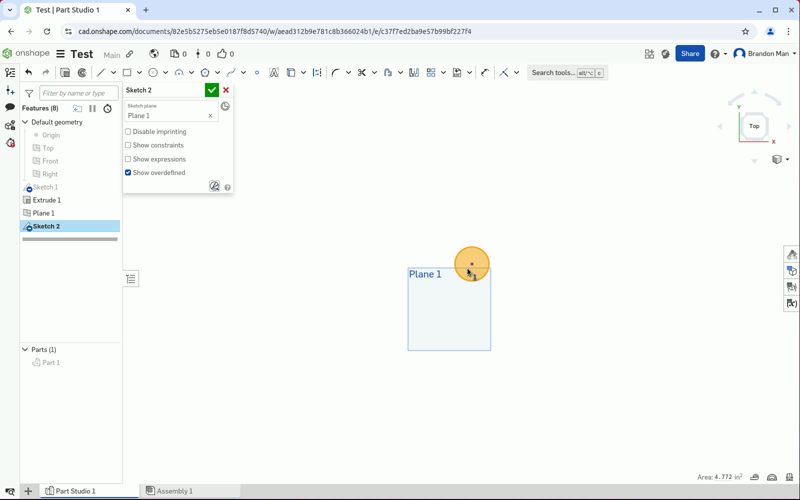
scroll(-6)
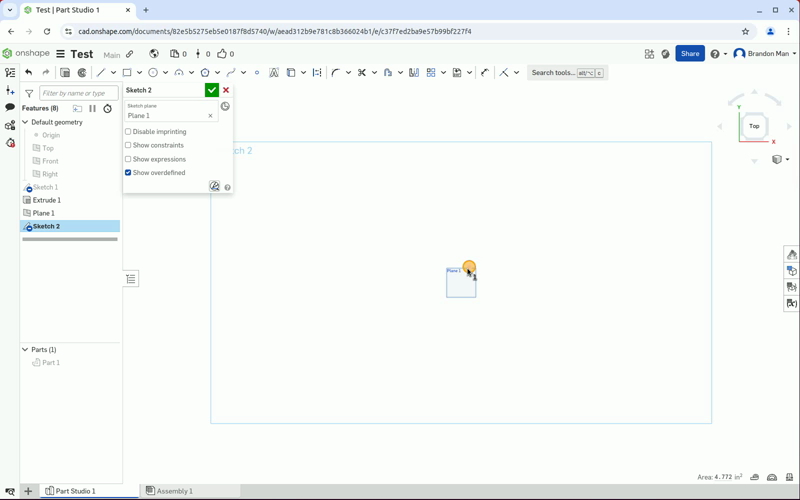
mouse_move(73, 352)
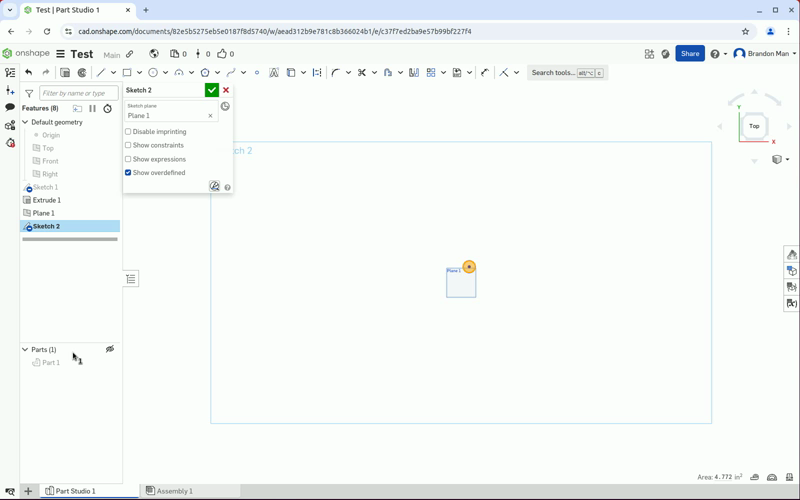
key(shift+y)
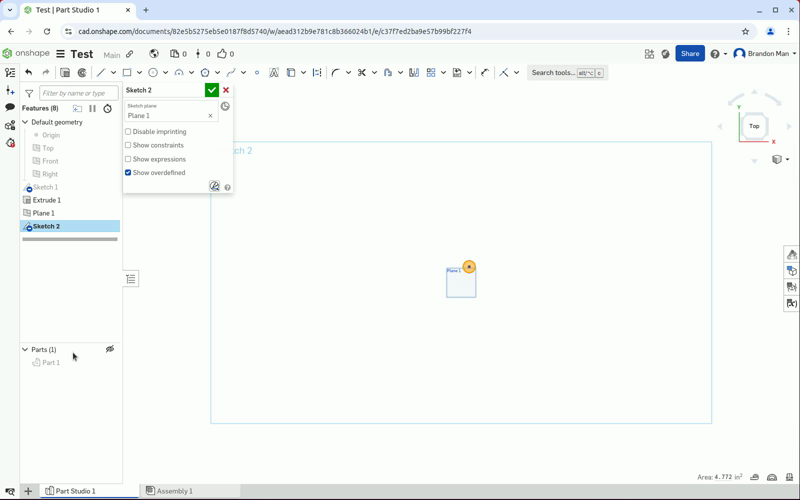
key(shift+e)
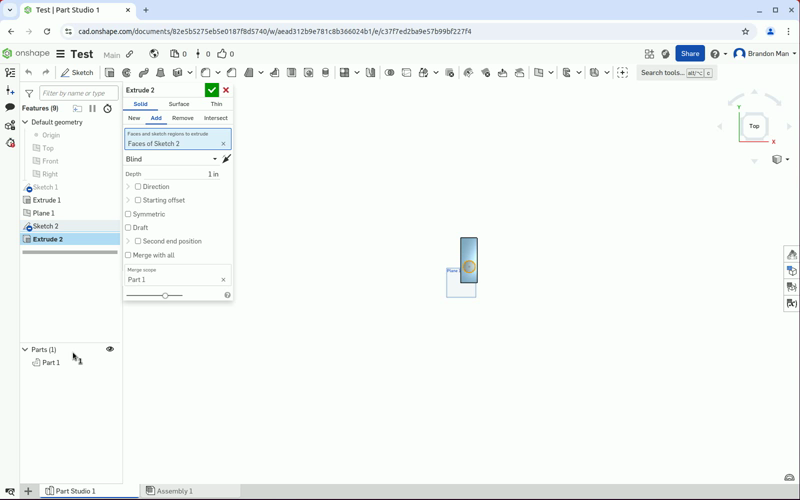
mouse_move(143, 106)
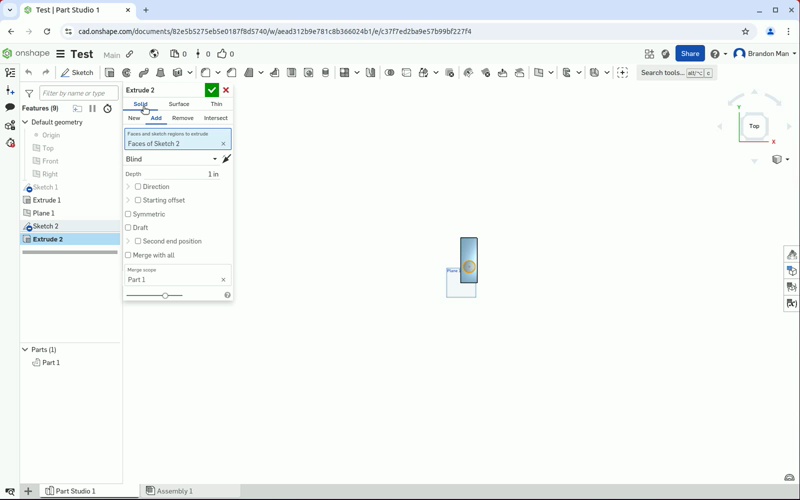
click(143, 106)
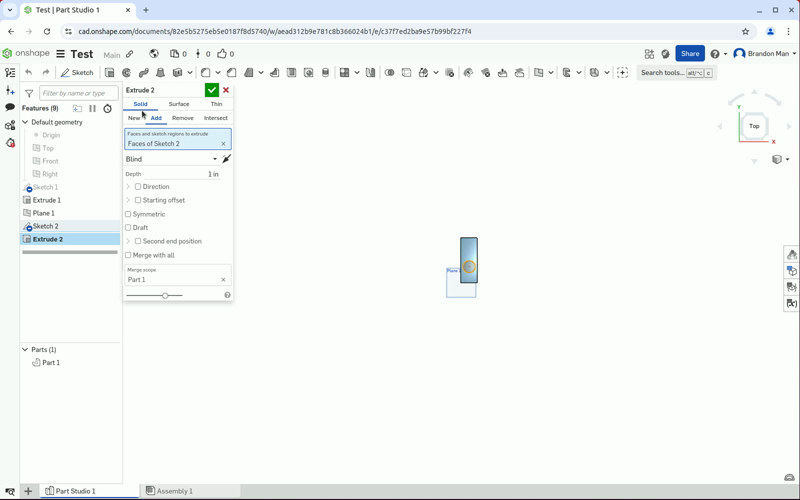
mouse_move(137, 120)
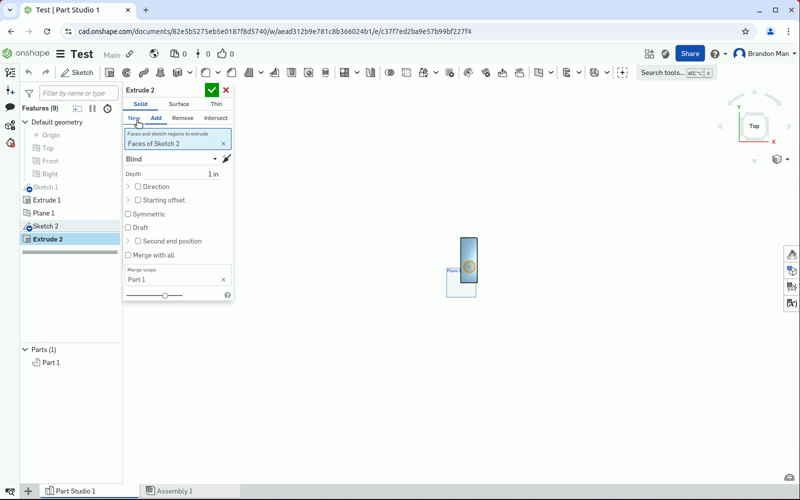
click(137, 120)
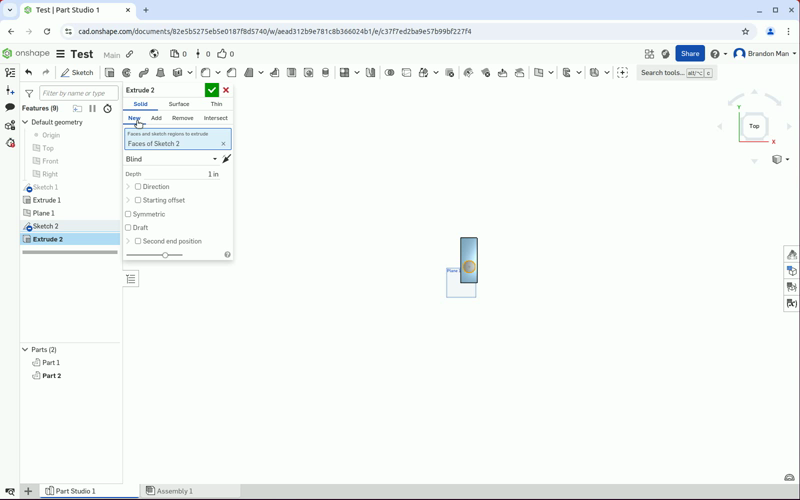
key(tab, 4)
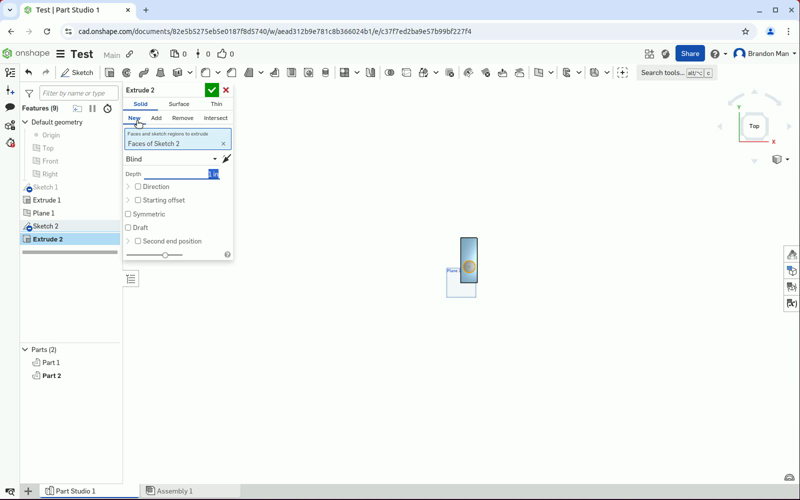
text(15.887)
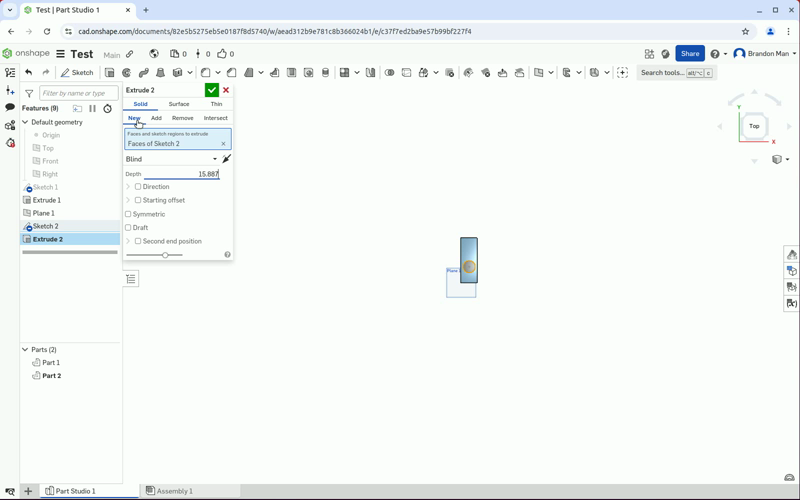
key(enter)
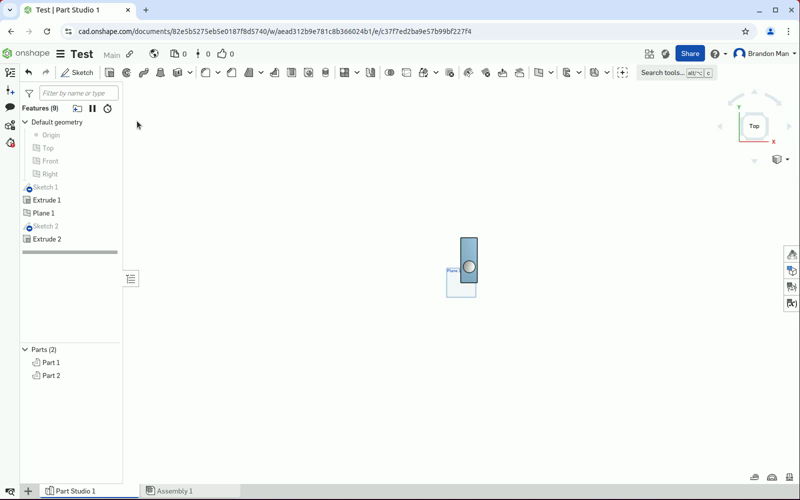
key(shift+h)
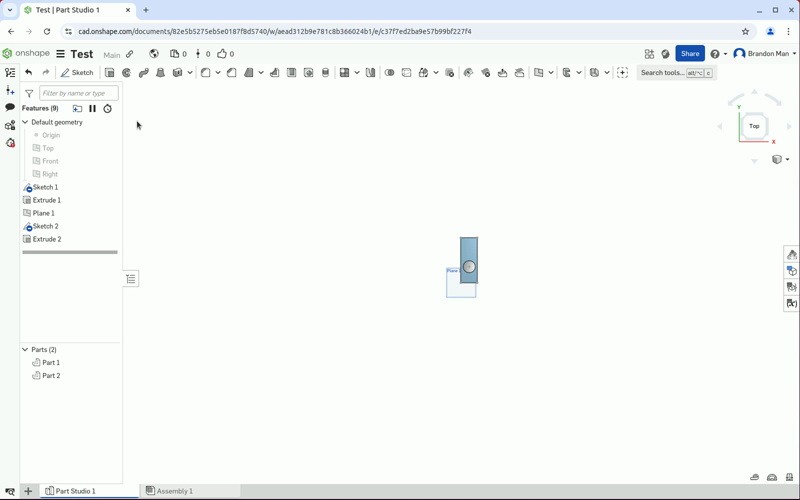
key(shift+h)
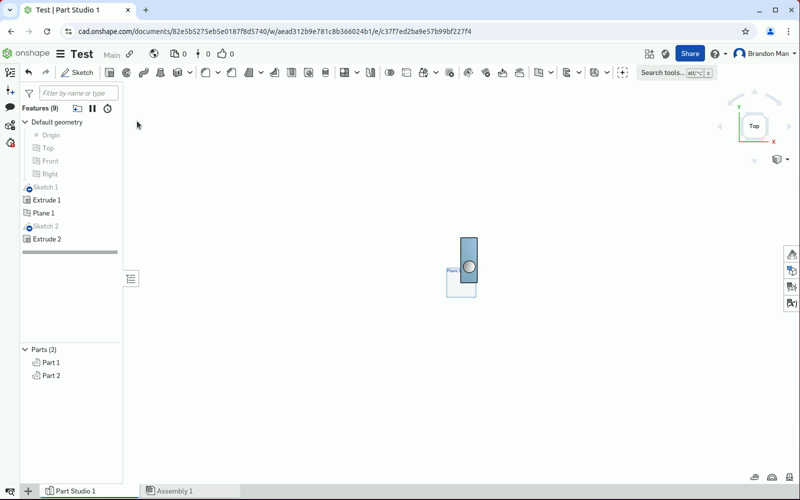
mouse_move(73, 189)
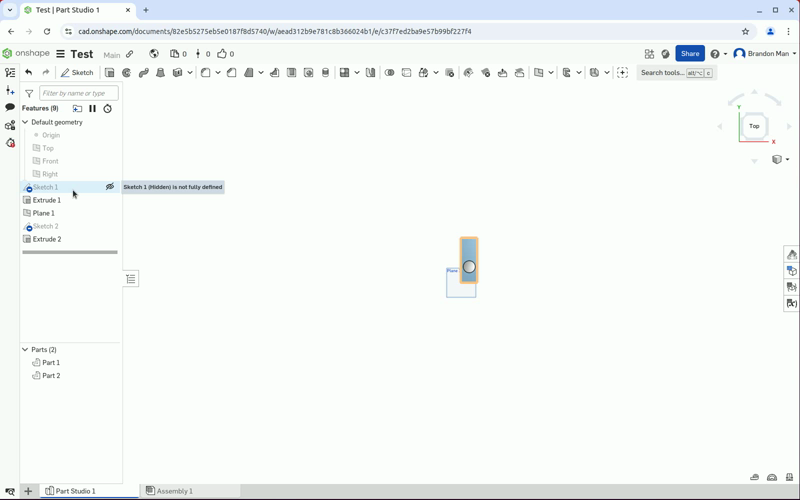
click(73, 189)
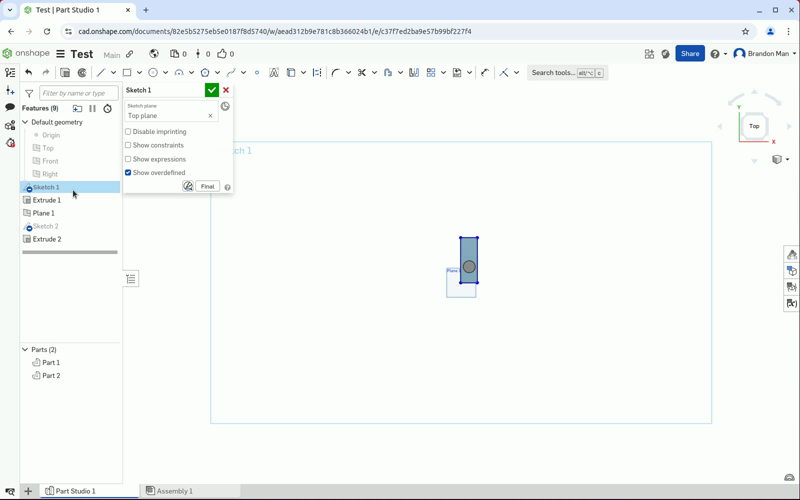
mouse_move(229, 92)
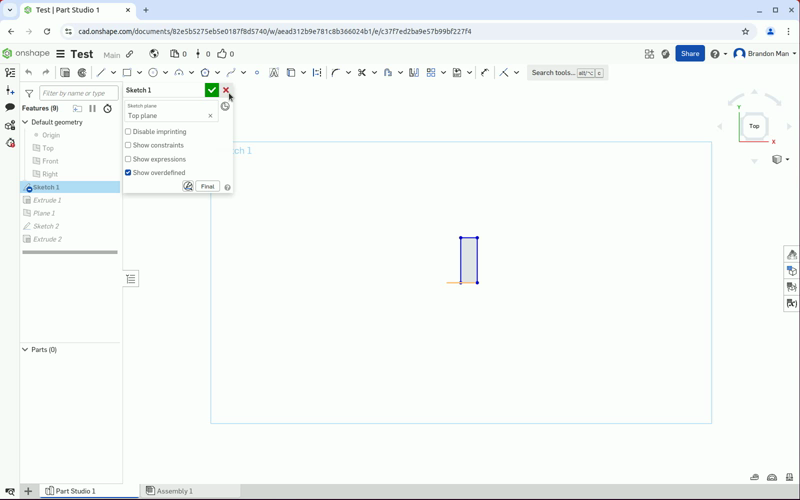
click(229, 92)
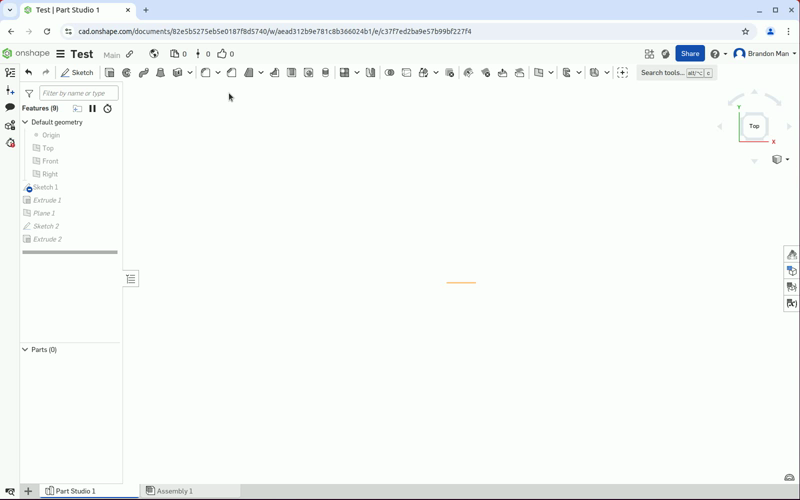
mouse_move(73, 352)
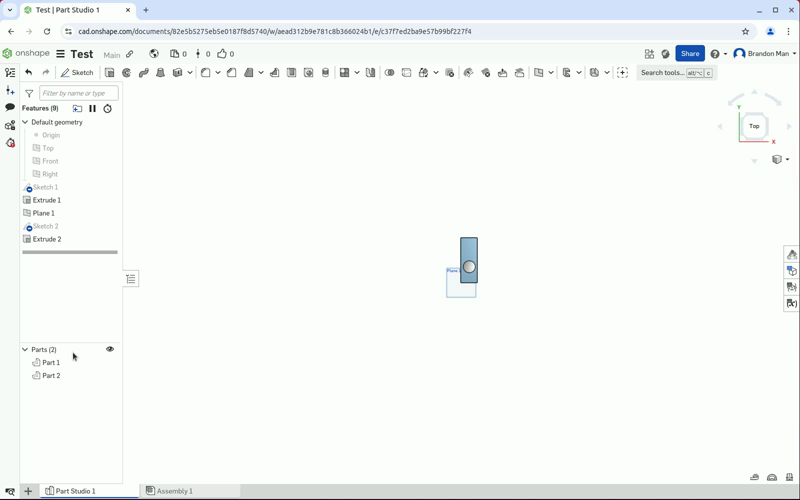
key(y)
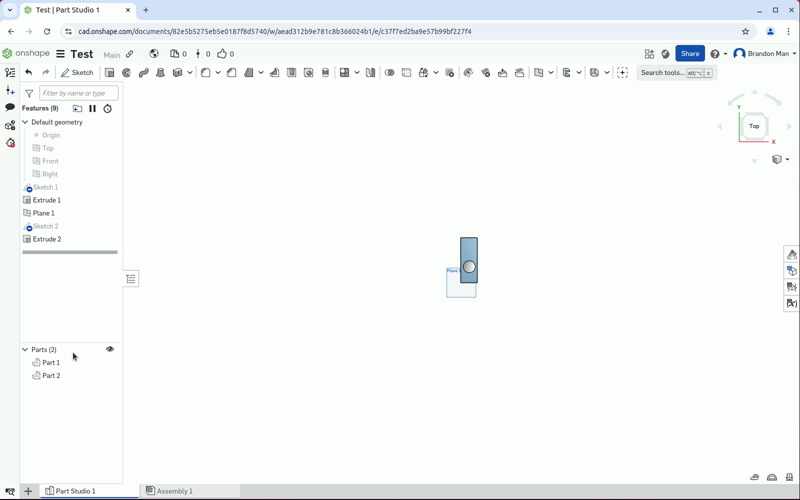
key(shift+p)
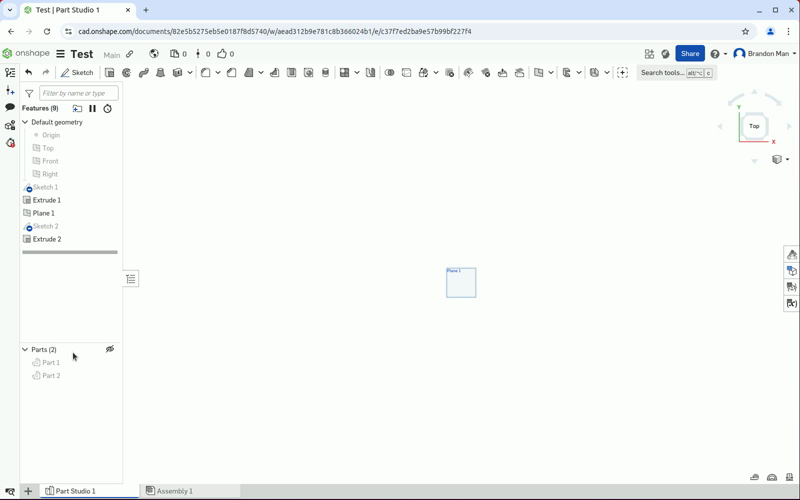
key(space)
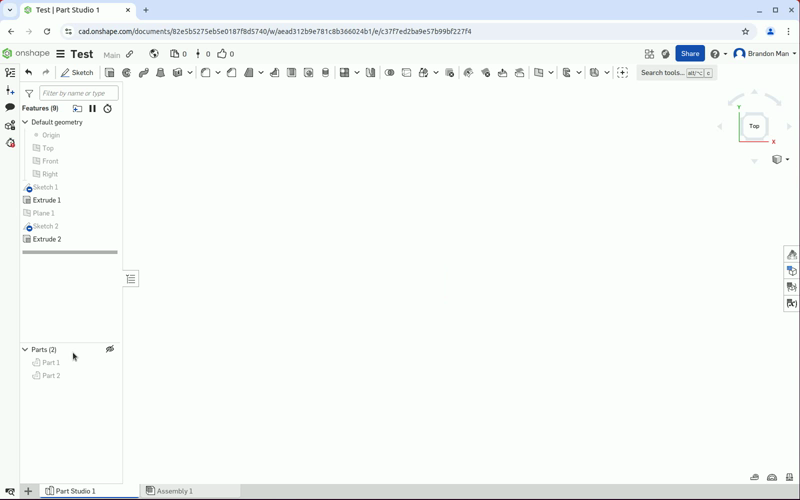
key_down(shift)
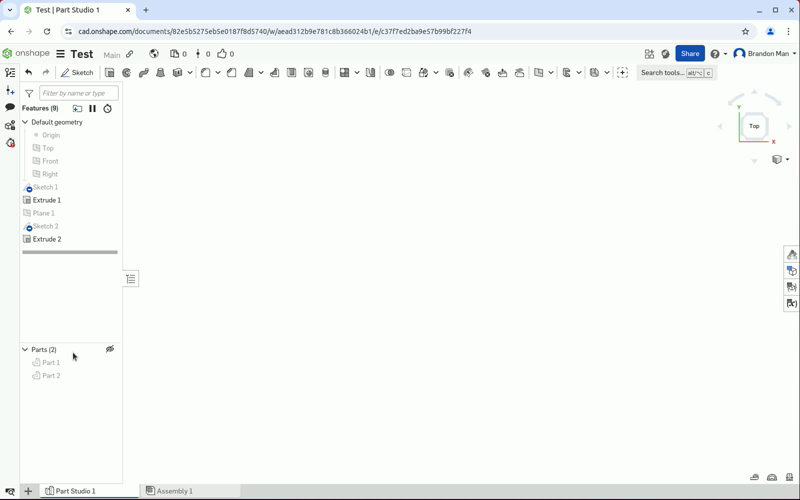
key(up)
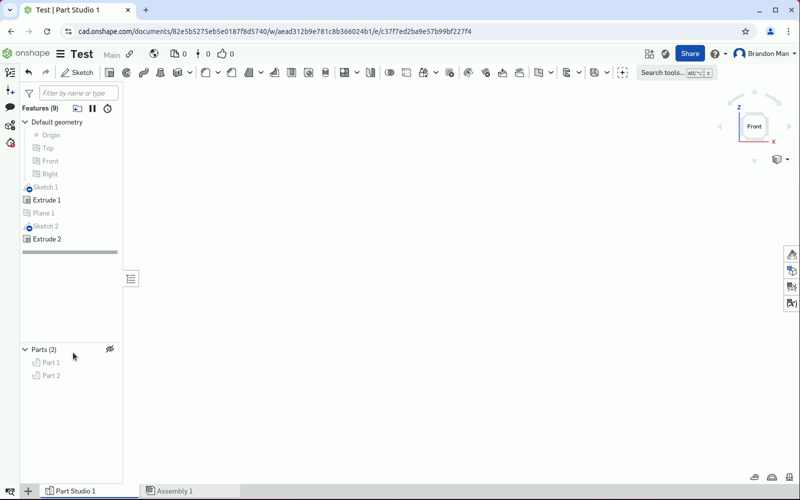
key_up(shift)
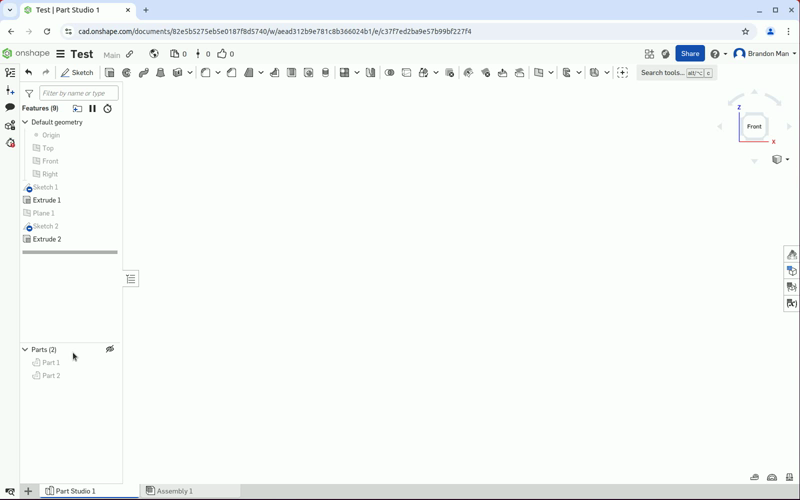
mouse_move(73, 352)
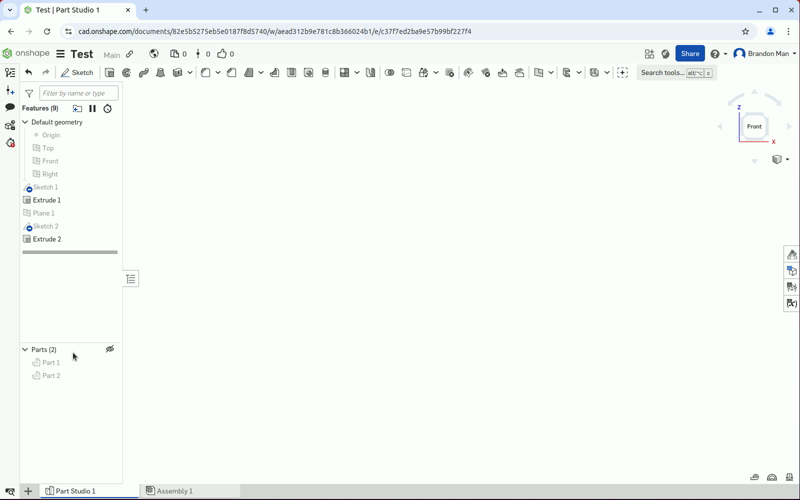
key(shift+y)
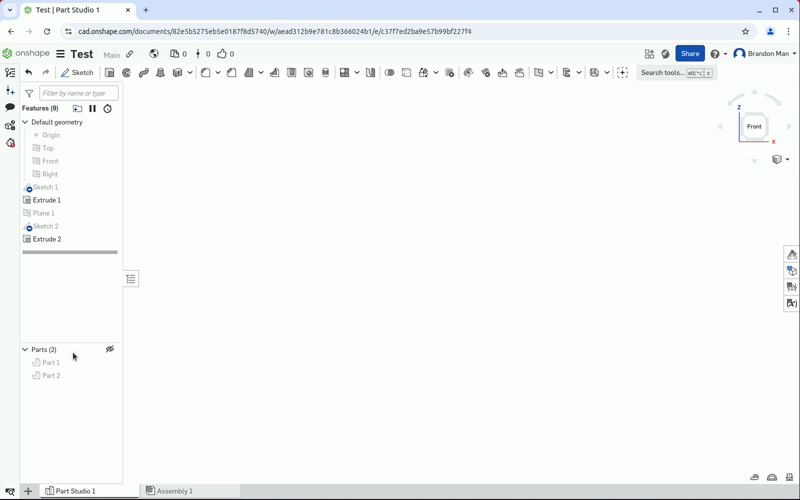
key(shift+s)
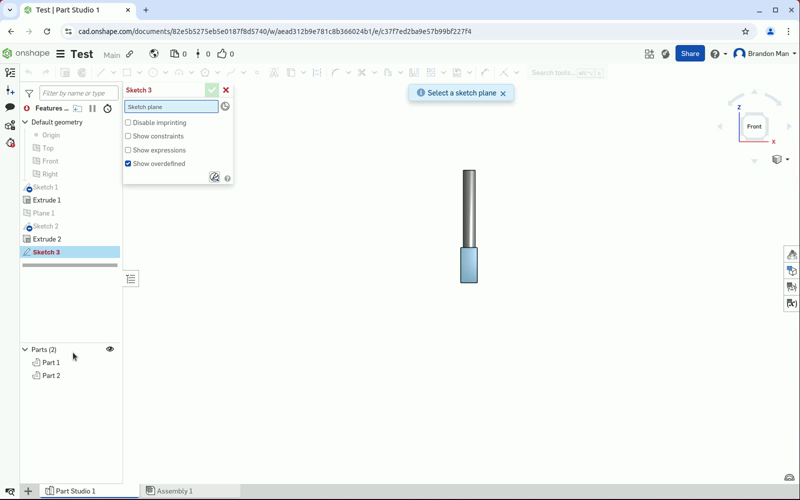
mouse_move(73, 163)
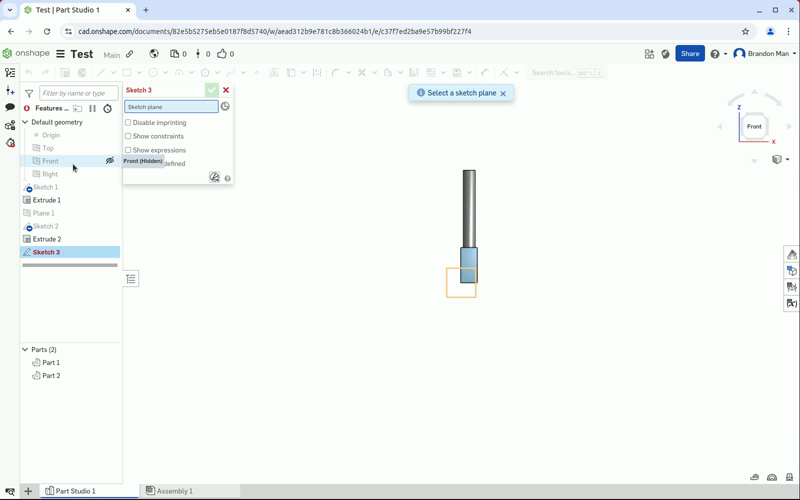
click(73, 163)
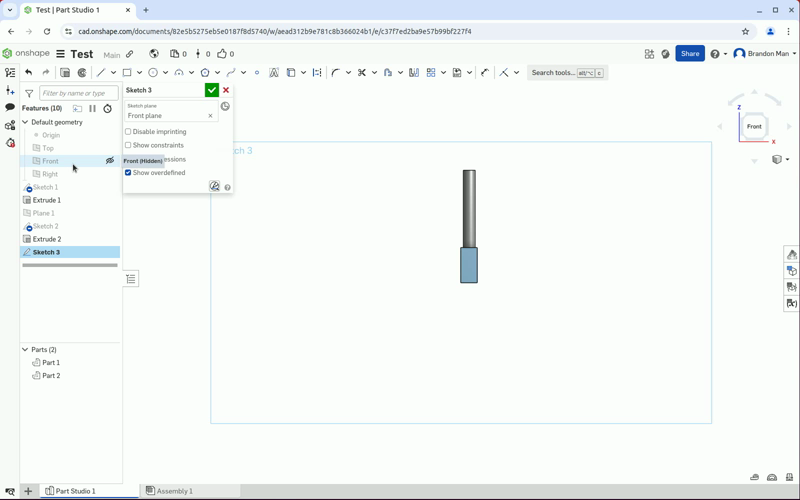
mouse_move(73, 352)
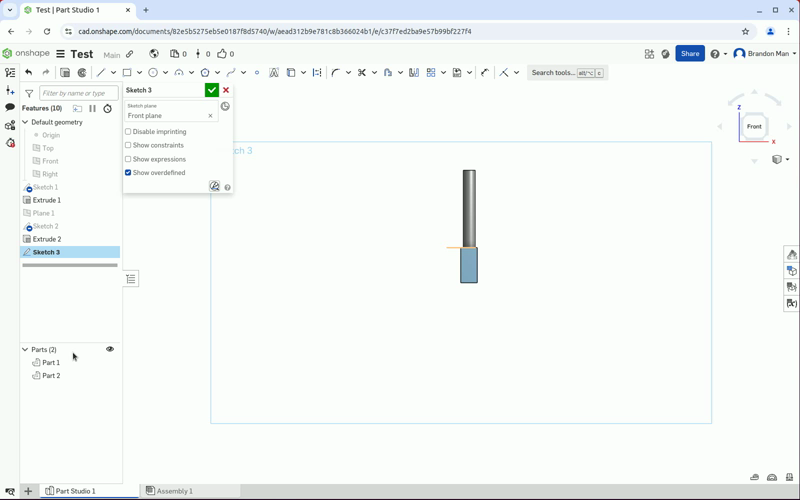
key(y)
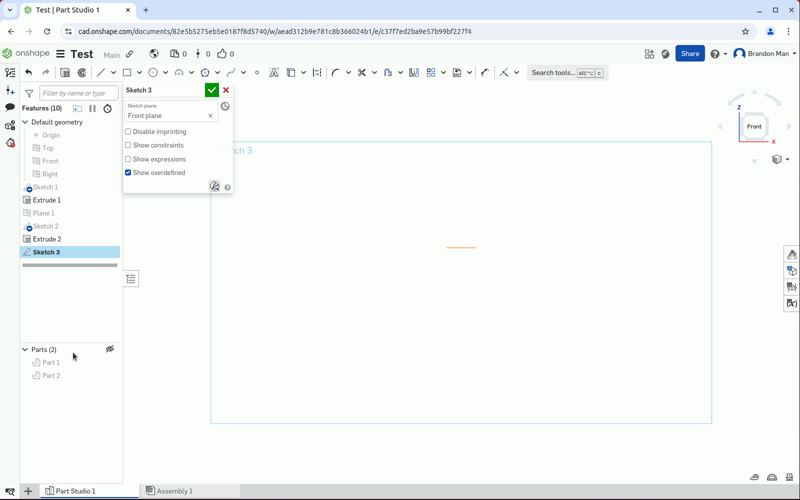
key(l)
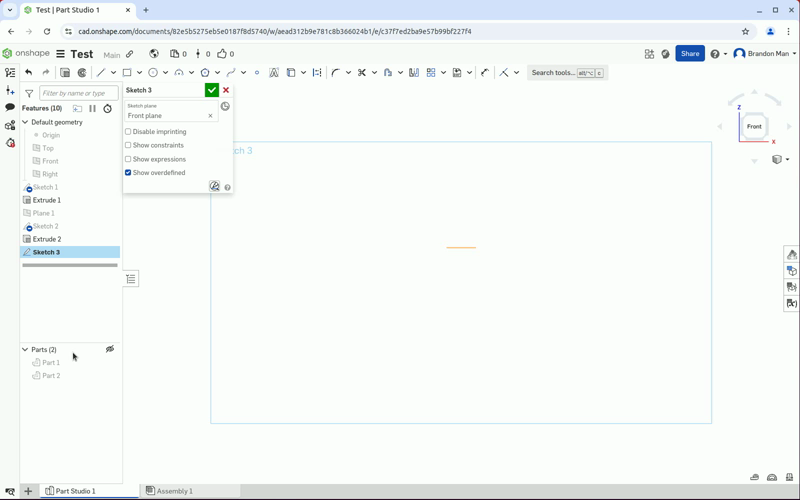
key_down(shift)
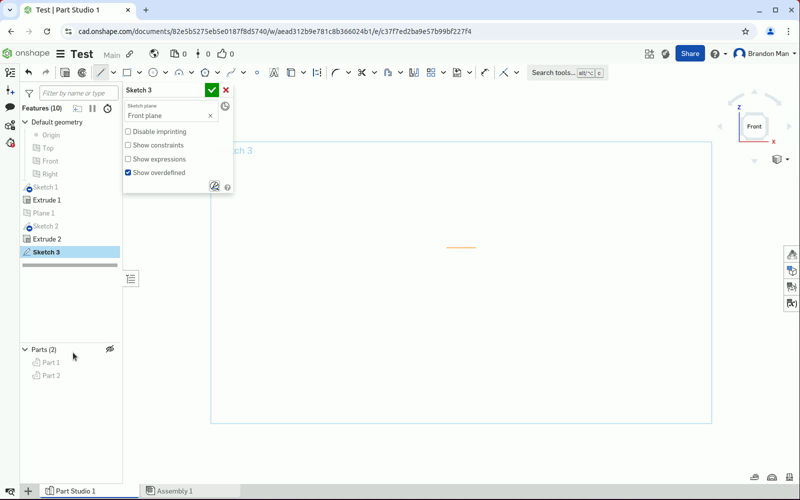
mouse_move(454, 218)
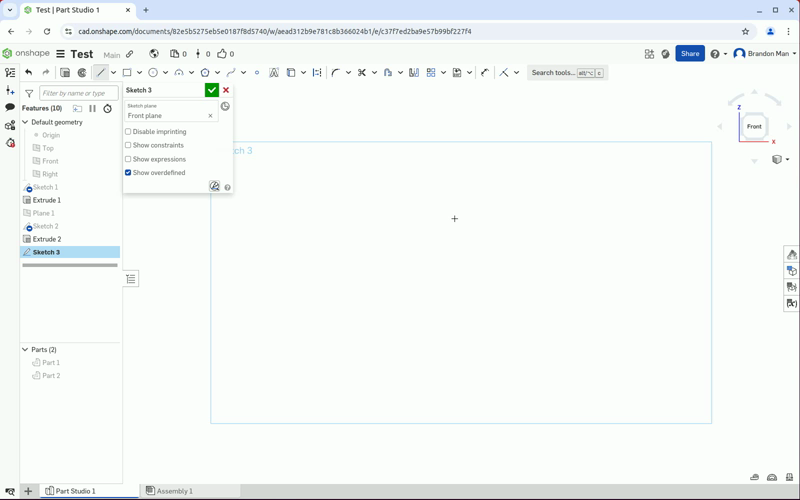
click(454, 218)
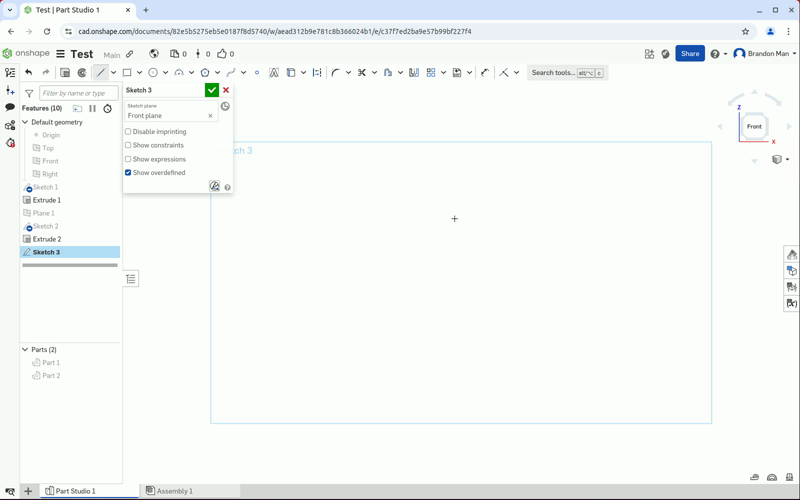
key_up(shift)
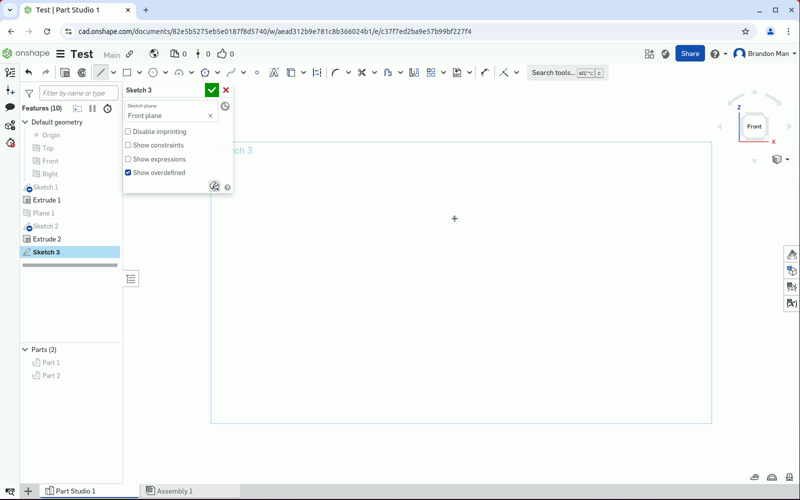
key_down(shift)
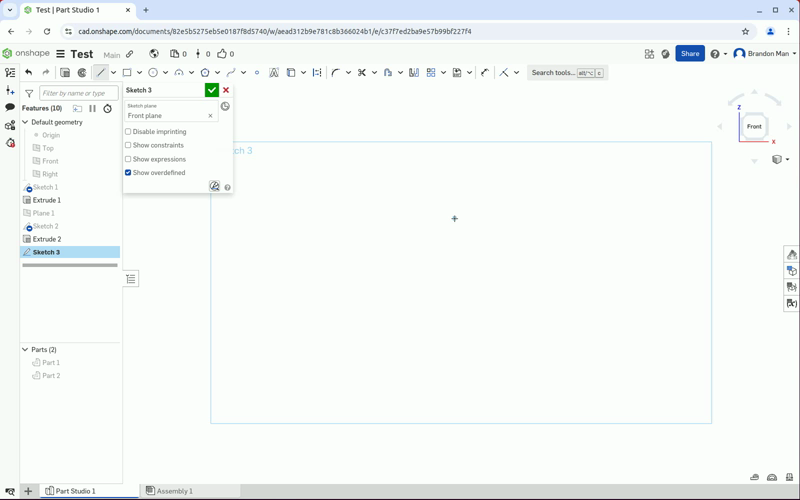
mouse_move(518, 218)
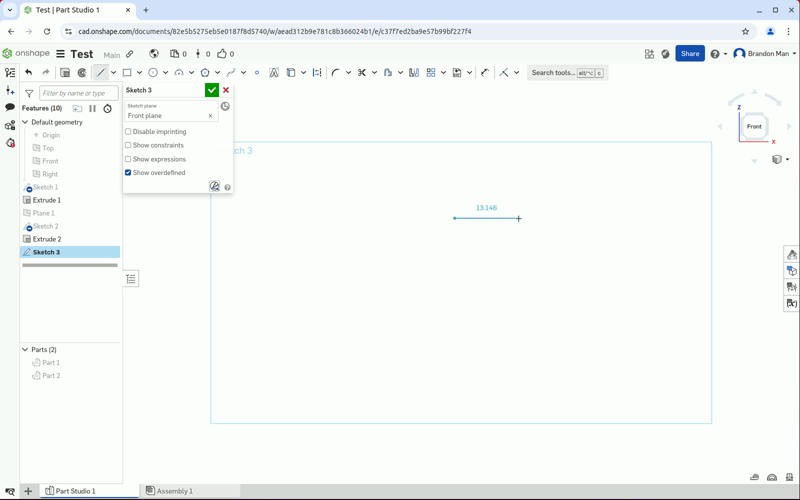
click(518, 218)
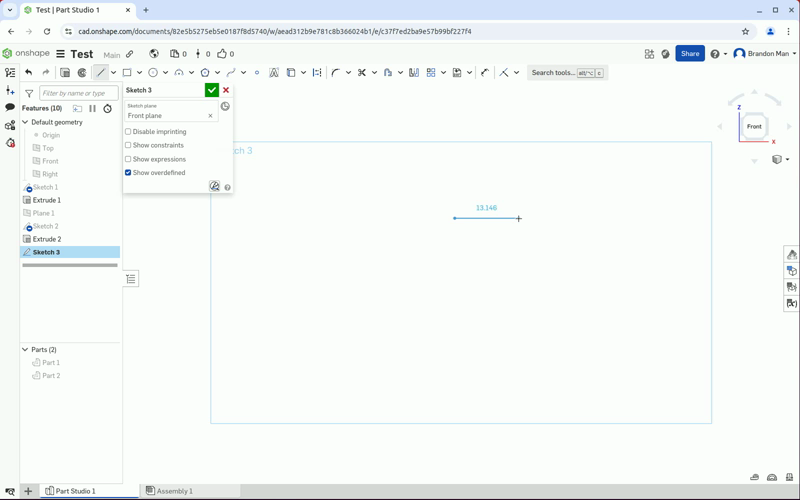
key_up(shift)
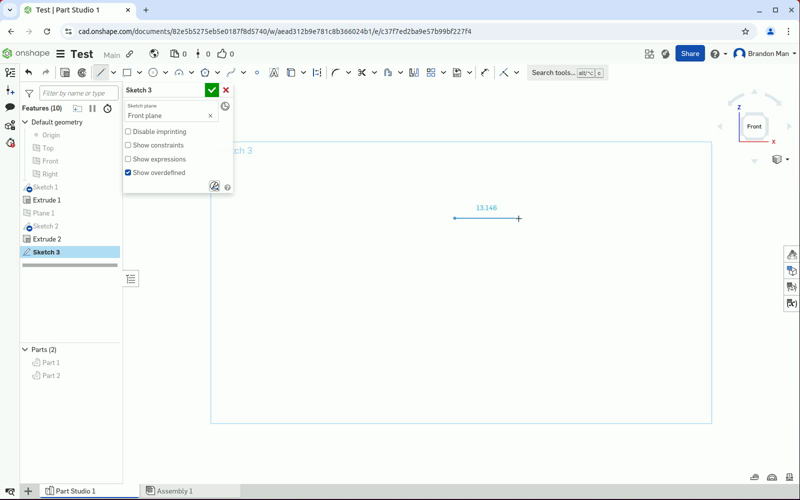
key_down(shift)
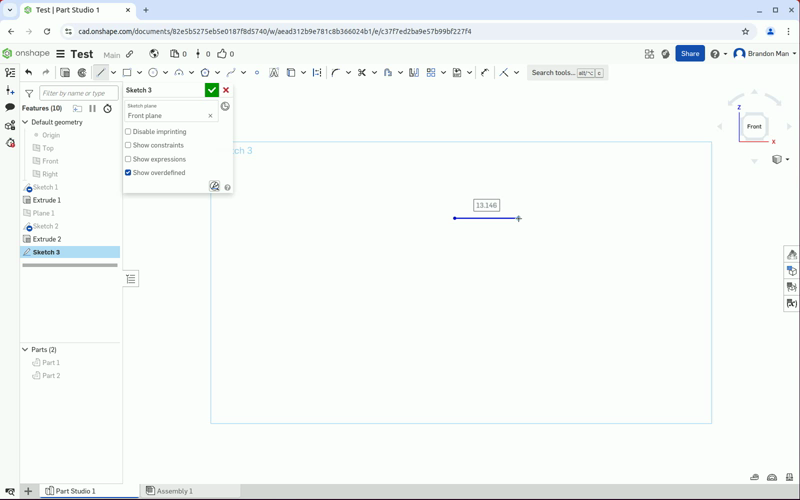
mouse_move(548, 218)
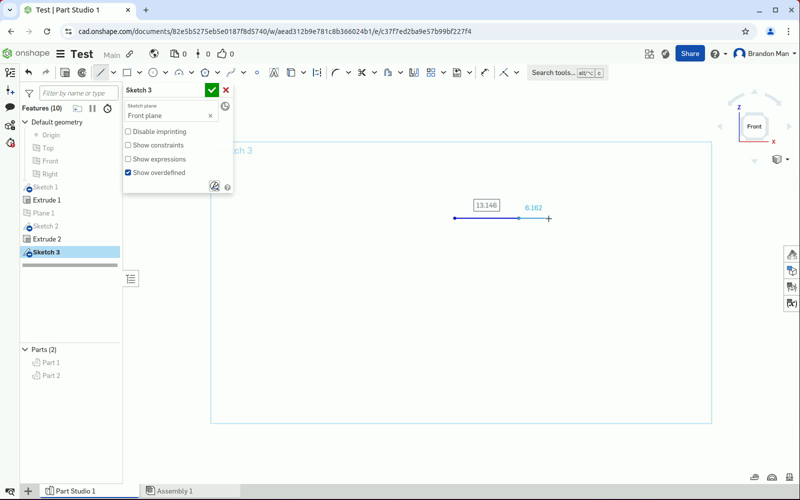
mouse_move(518, 170)
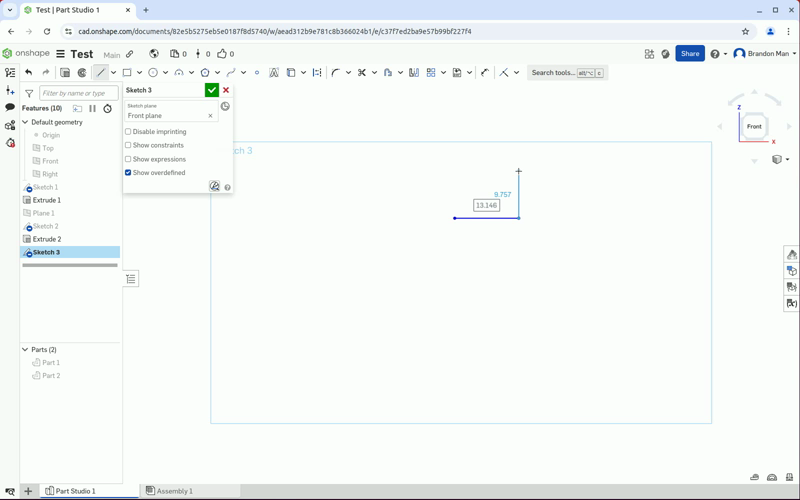
click(518, 170)
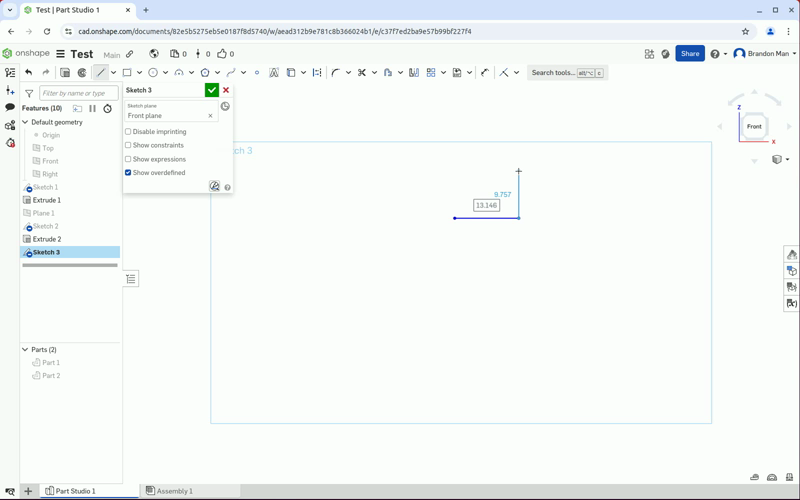
key_up(shift)
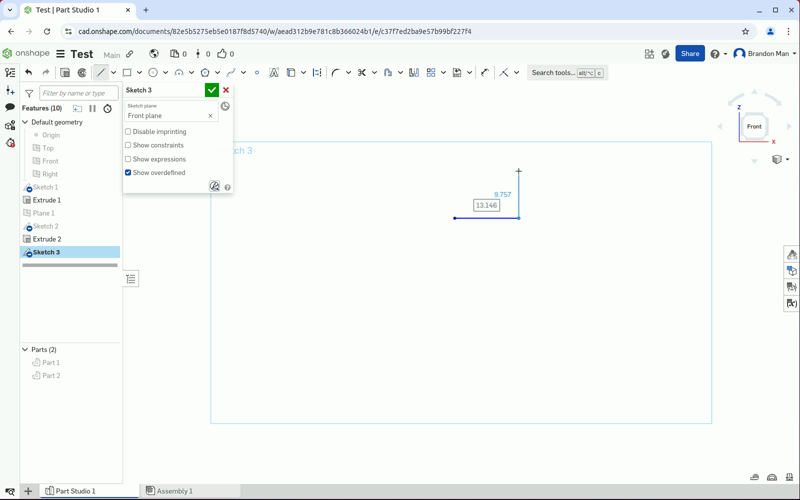
key_down(shift)
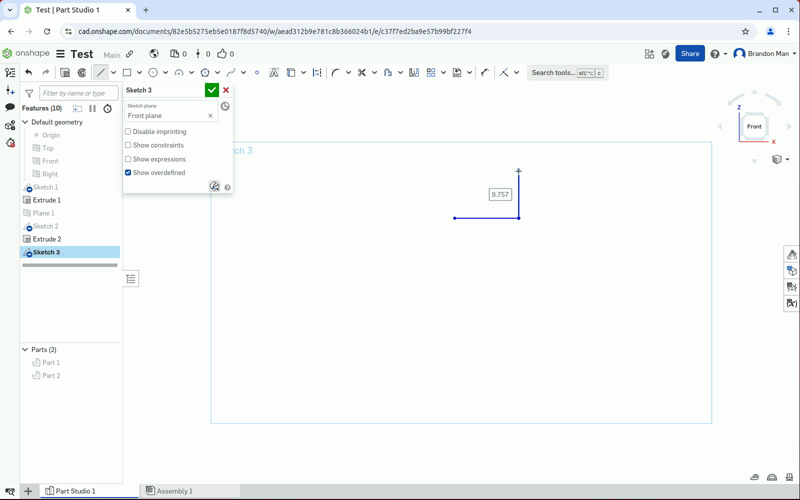
mouse_move(454, 170)
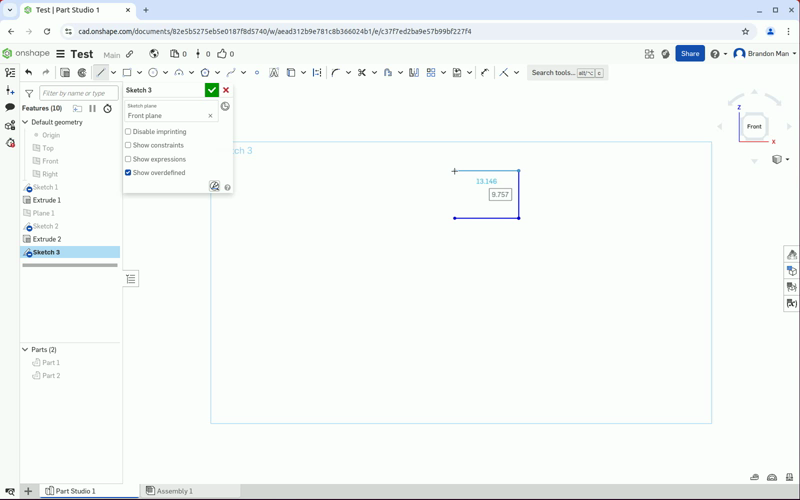
click(454, 170)
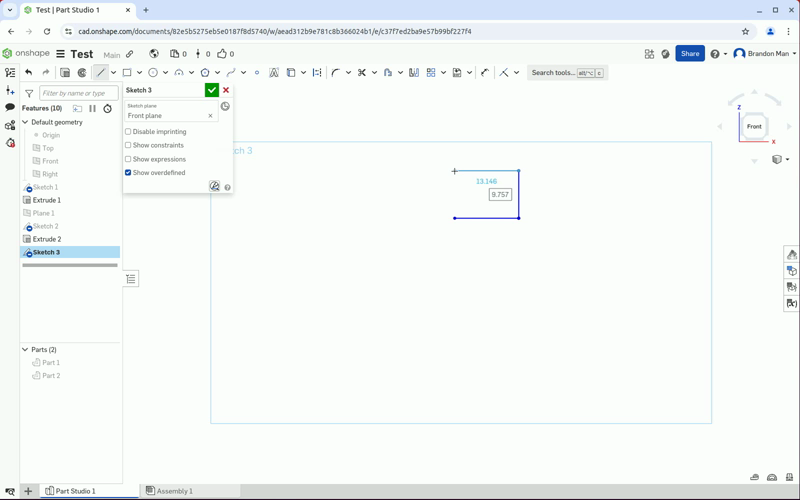
key_up(shift)
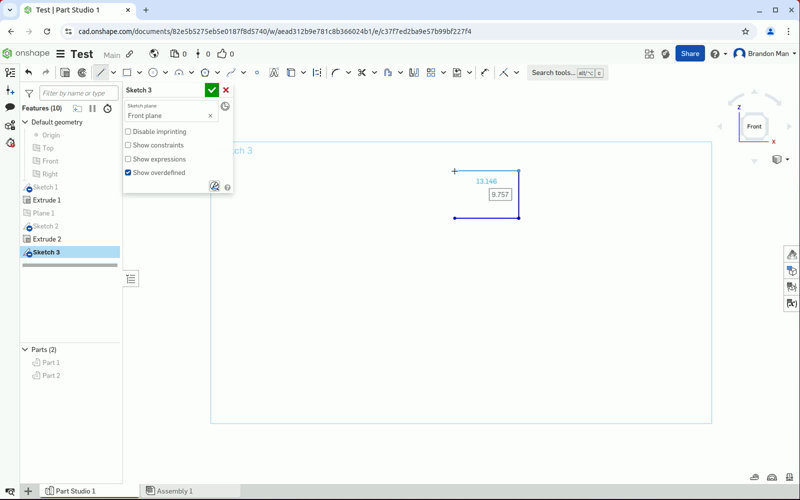
mouse_move(484, 170)
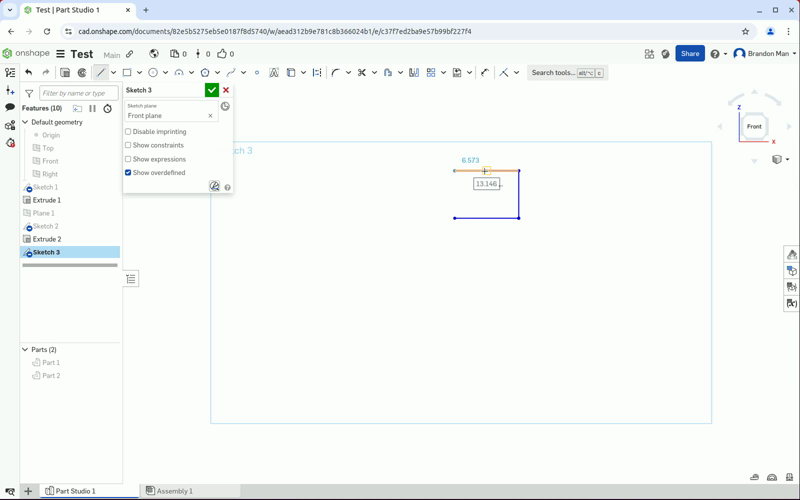
key_down(shift)
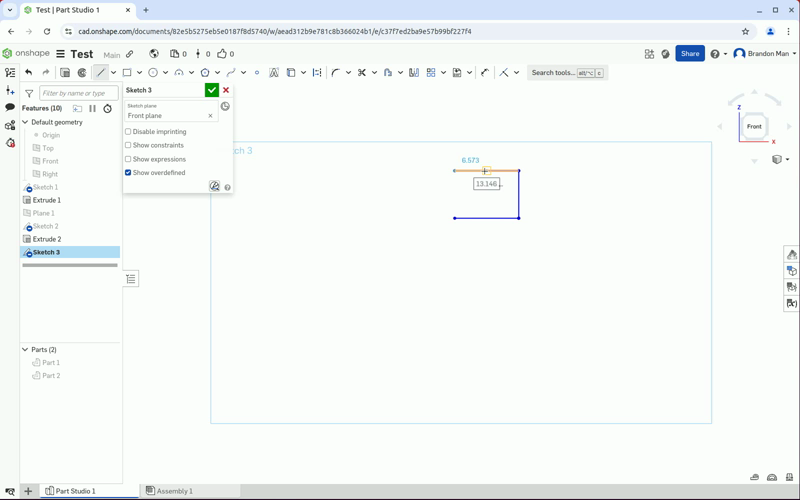
mouse_move(454, 218)
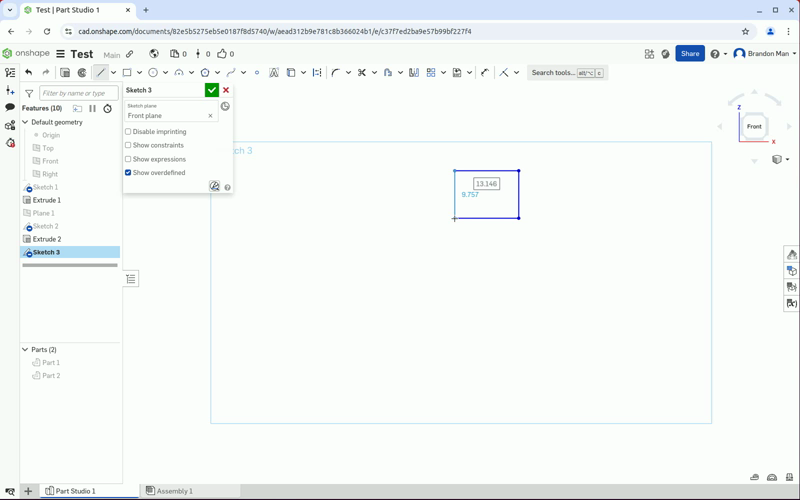
key_up(shift)
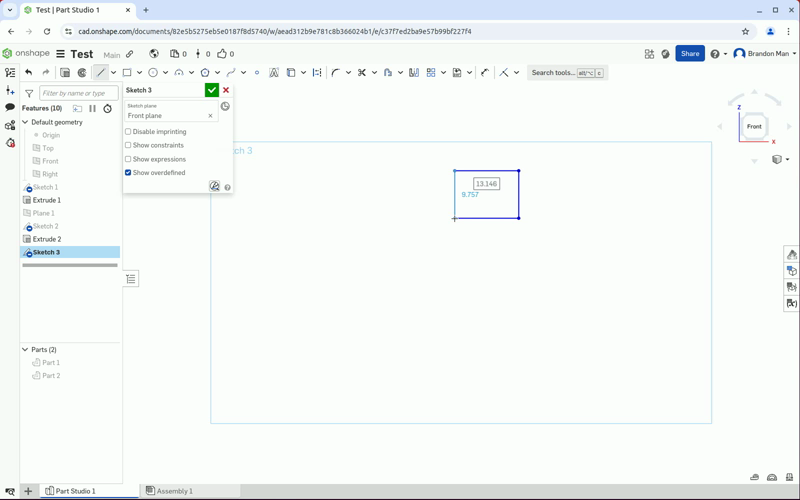
click(454, 218)
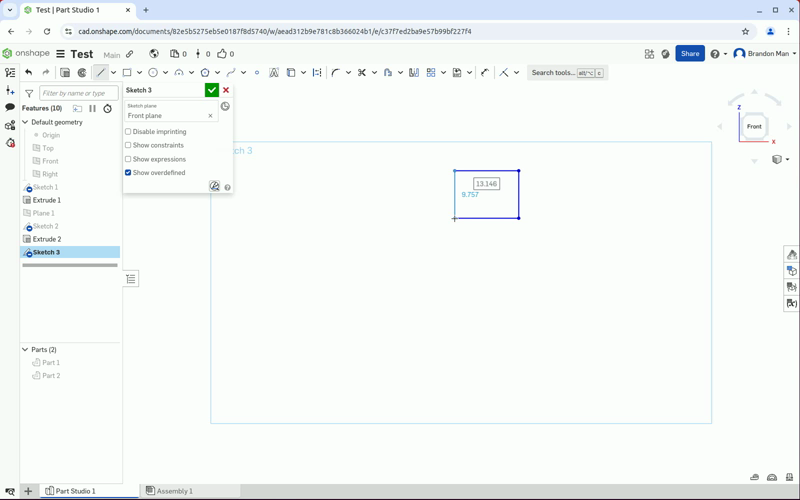
key(esc)
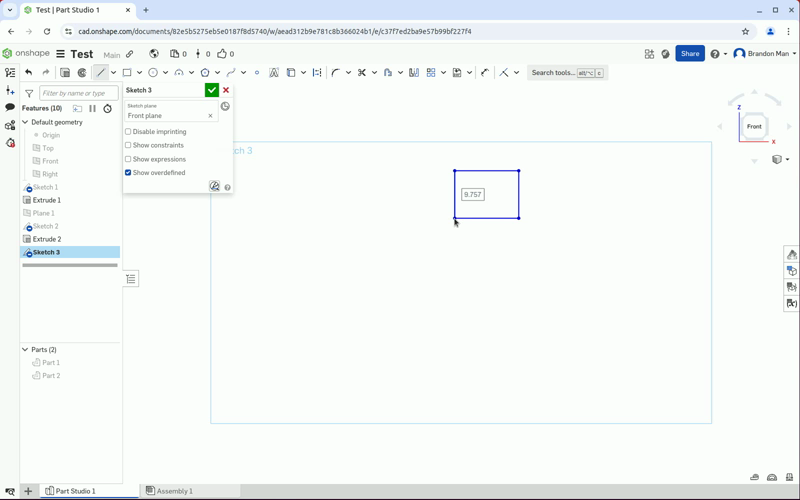
mouse_move(456, 196)
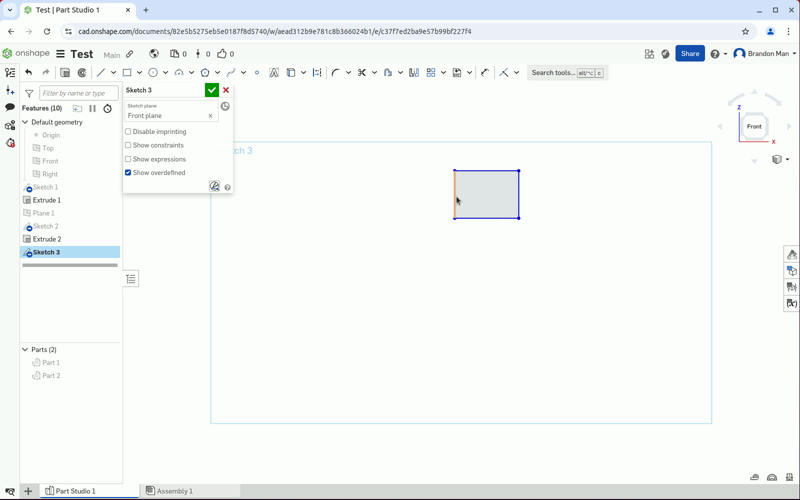
click(456, 196)
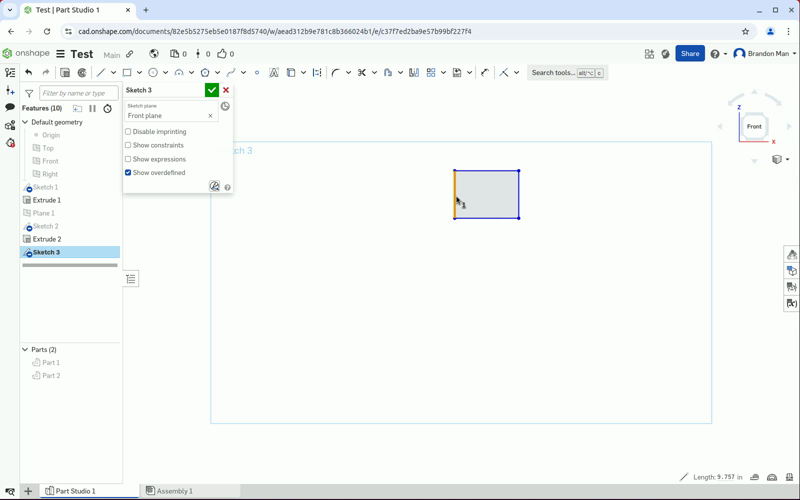
mouse_move(73, 352)
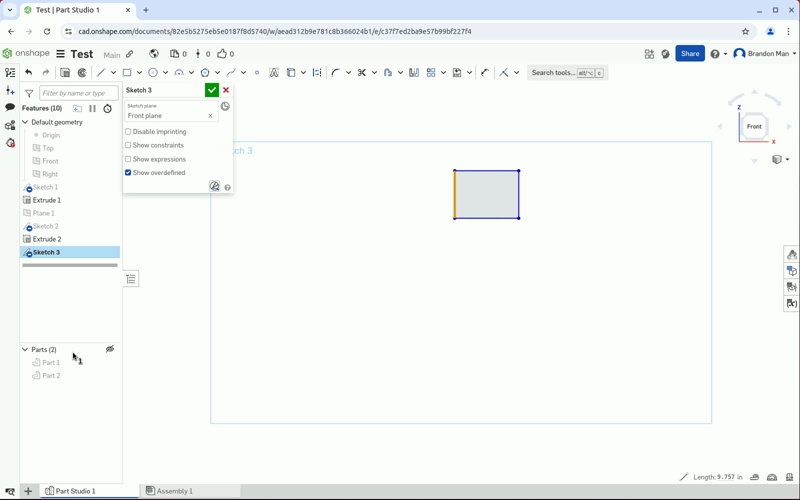
key(shift+y)
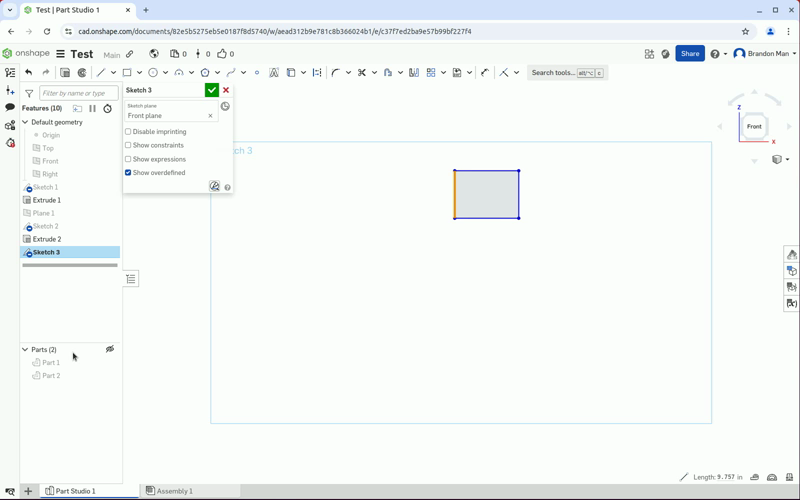
key(shift+e)
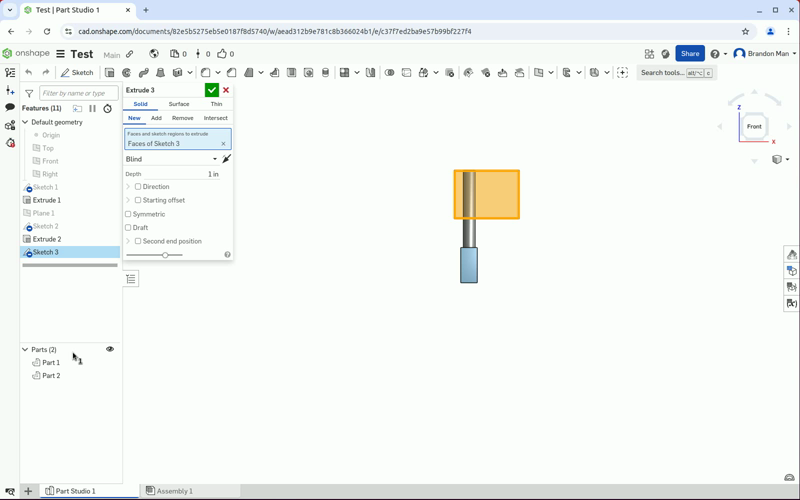
mouse_move(143, 106)
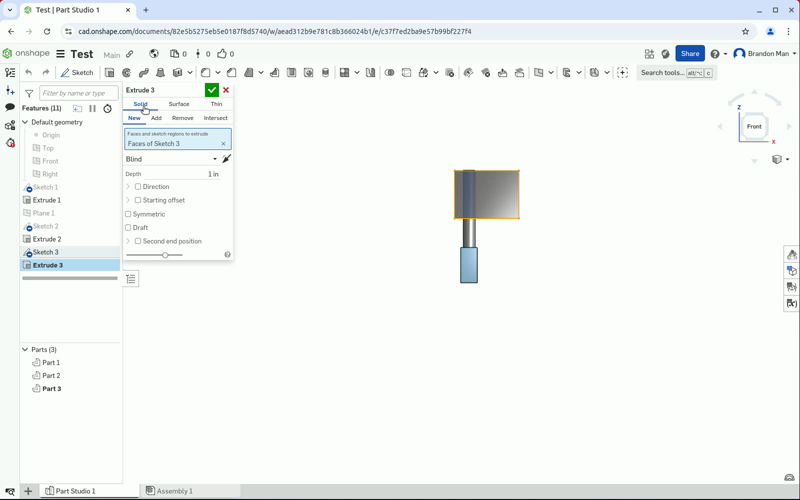
click(143, 106)
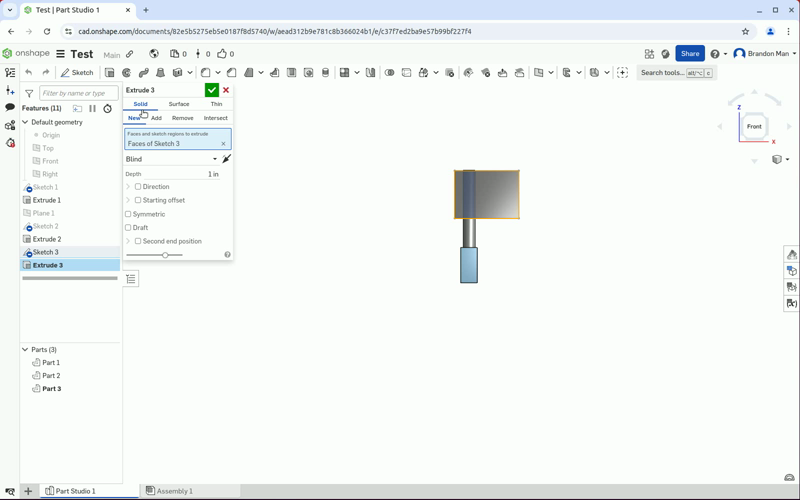
mouse_move(137, 120)
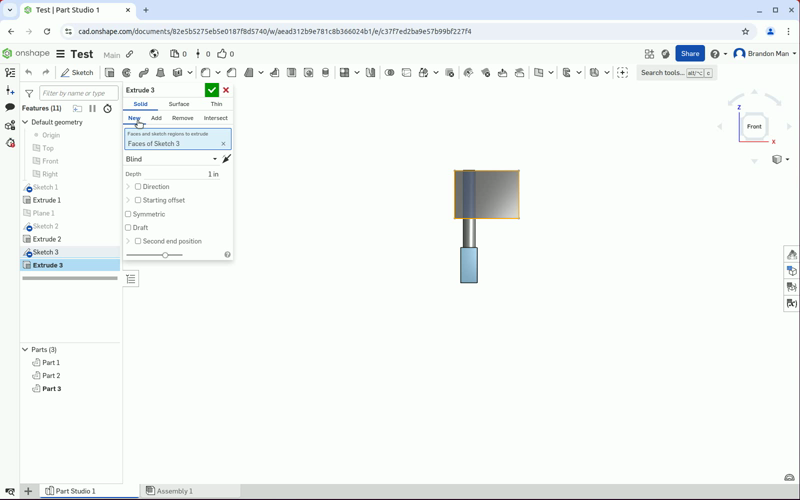
click(137, 120)
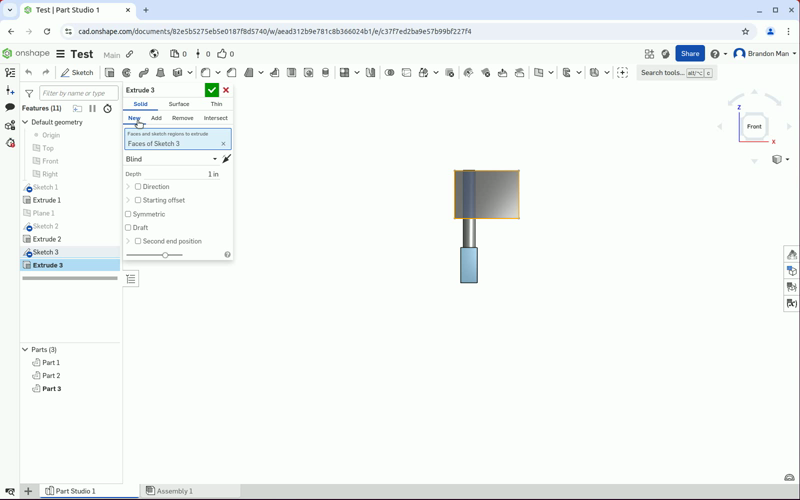
key(tab, 4)
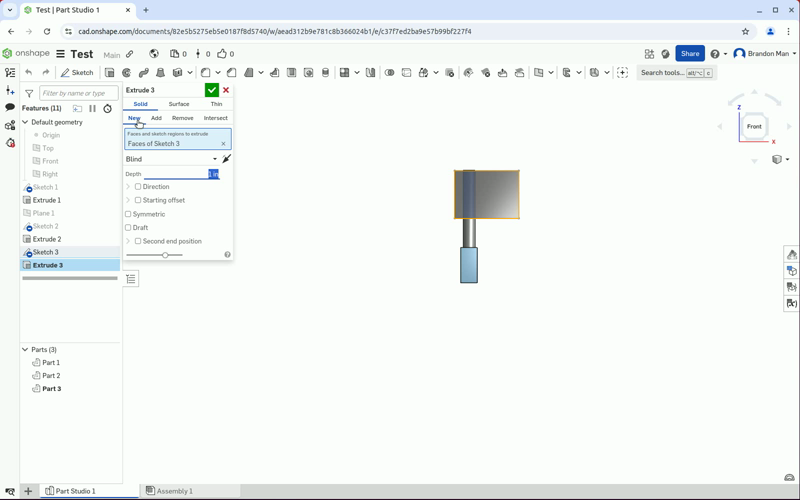
text(-4.333)
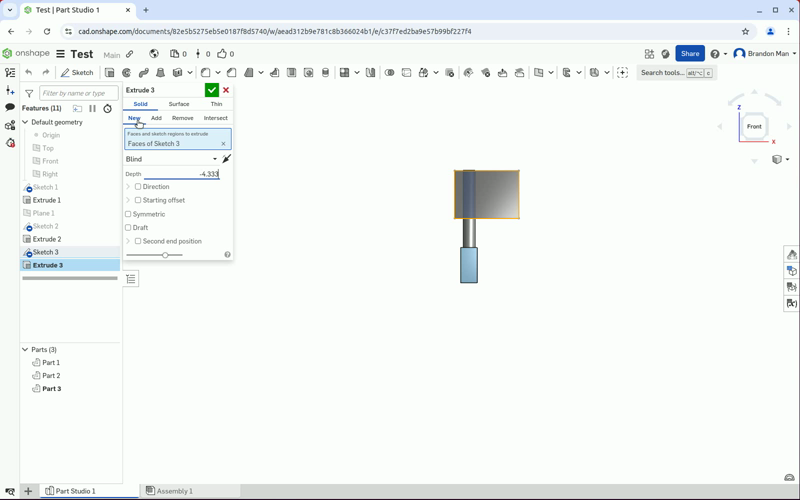
key(enter)
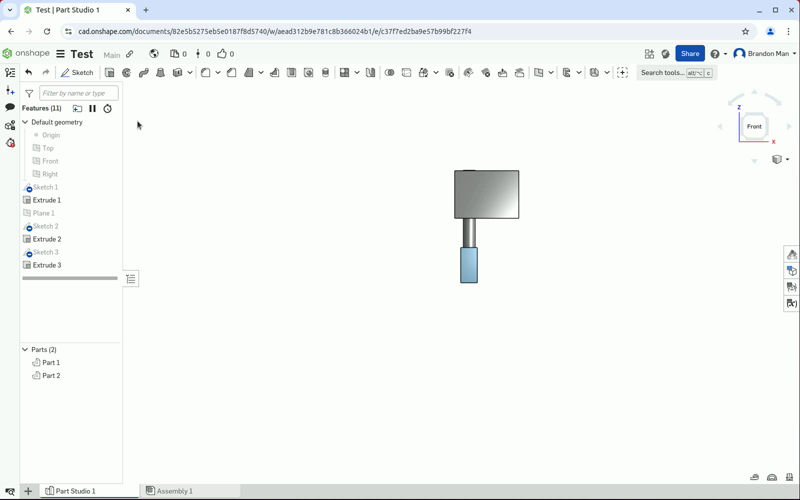
key(shift+h)
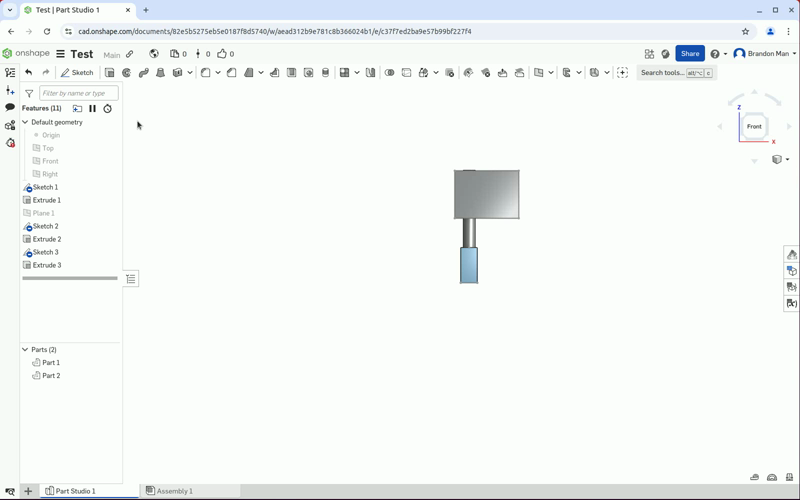
key(shift+h)
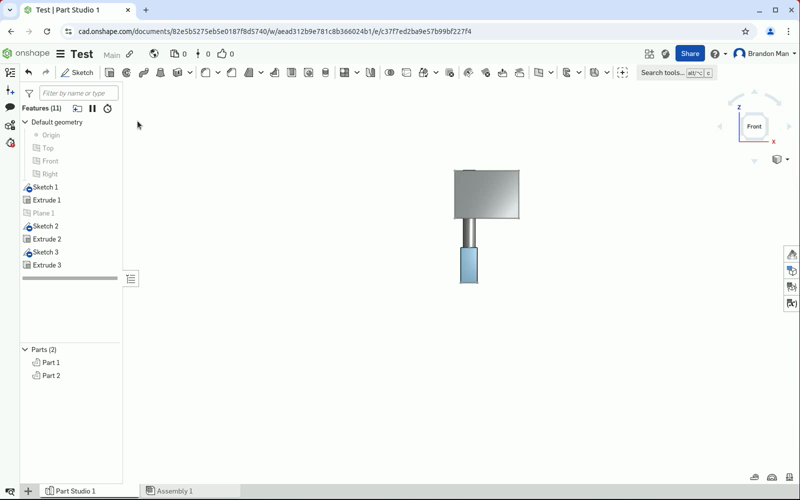
key(shift+7)
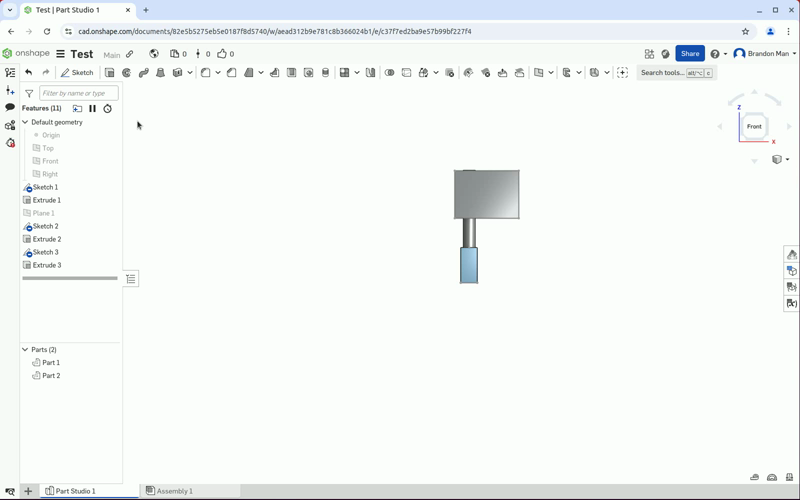
key(left, 2)
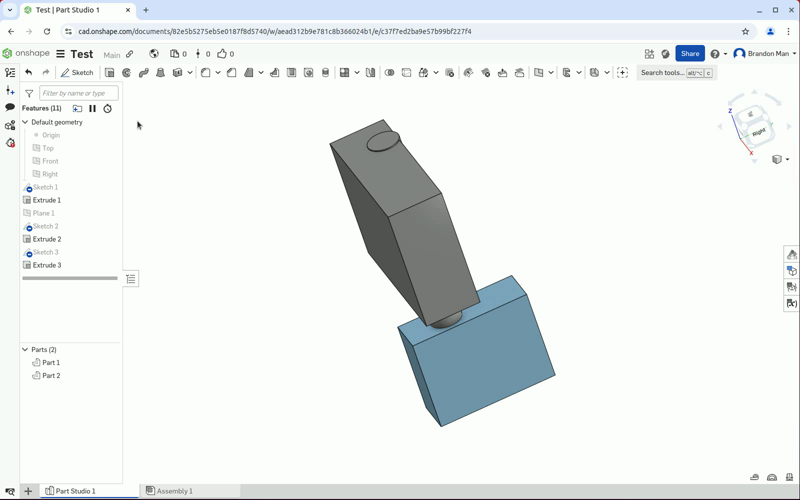
key(down, 2)
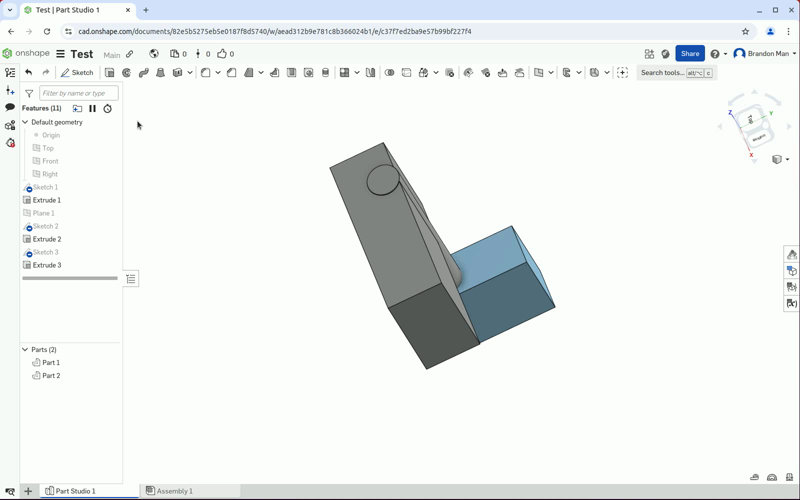
key(up, 2)
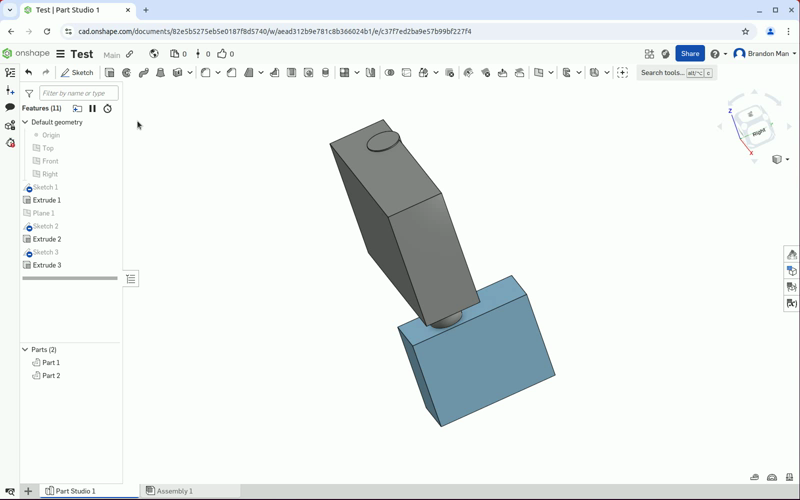
key(right, 2)
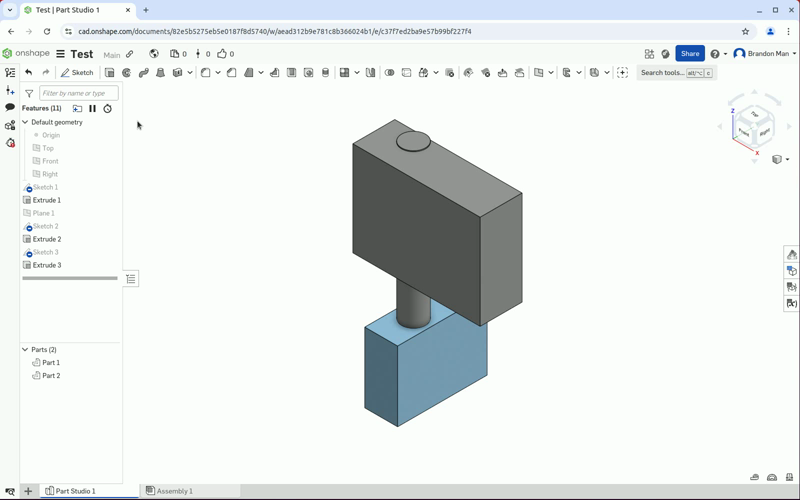
mouse_move(73, 189)
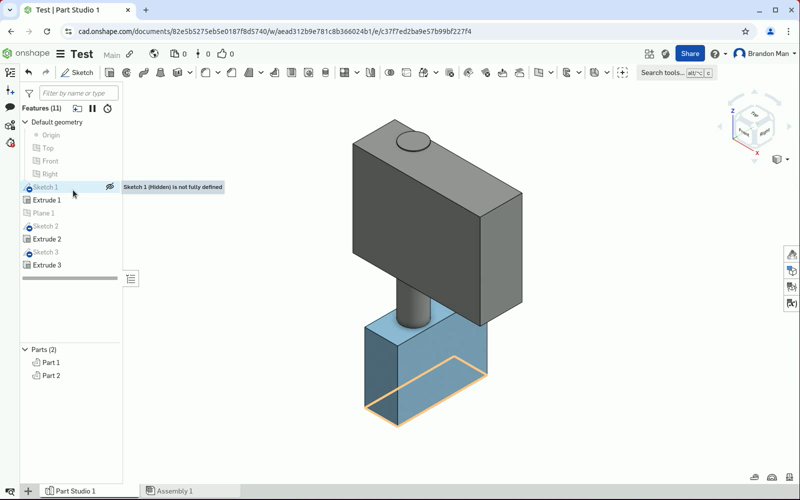
click(73, 189)